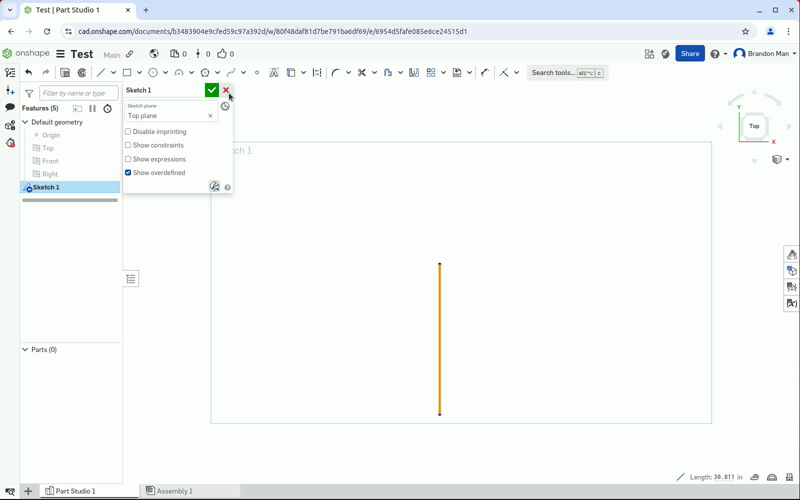
key(shift+h)
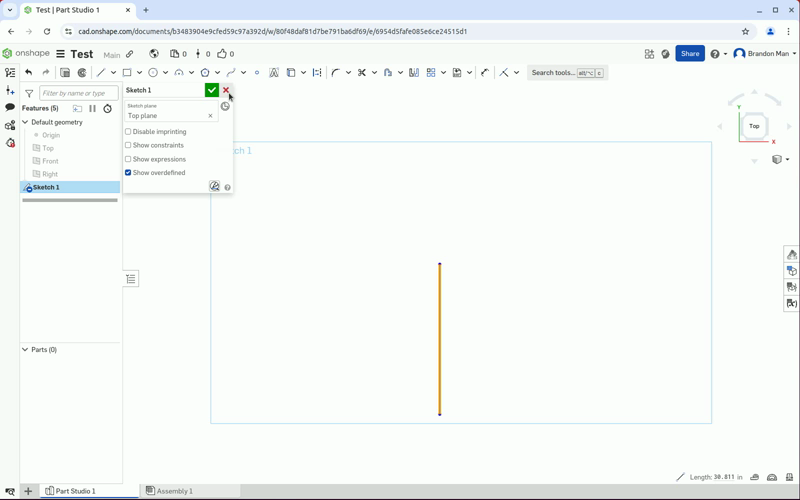
mouse_move(73, 352)
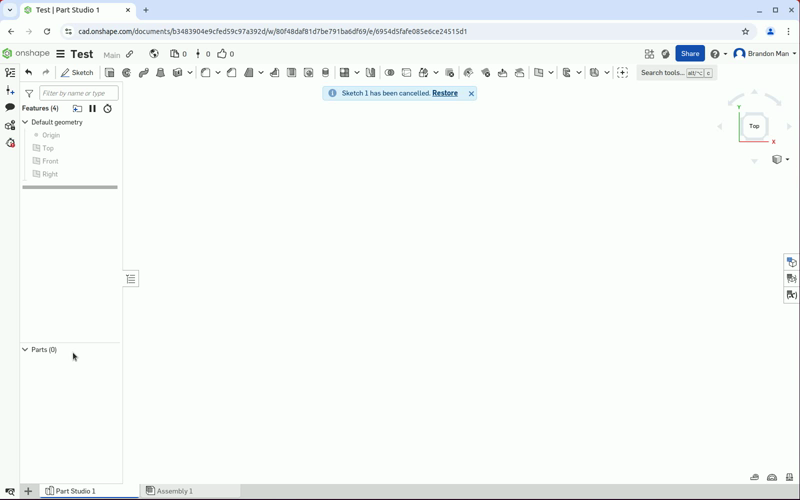
key(y)
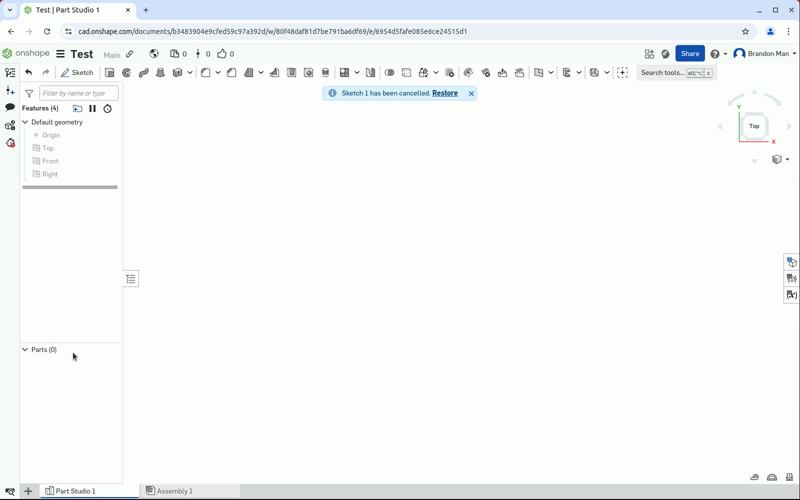
key(shift+p)
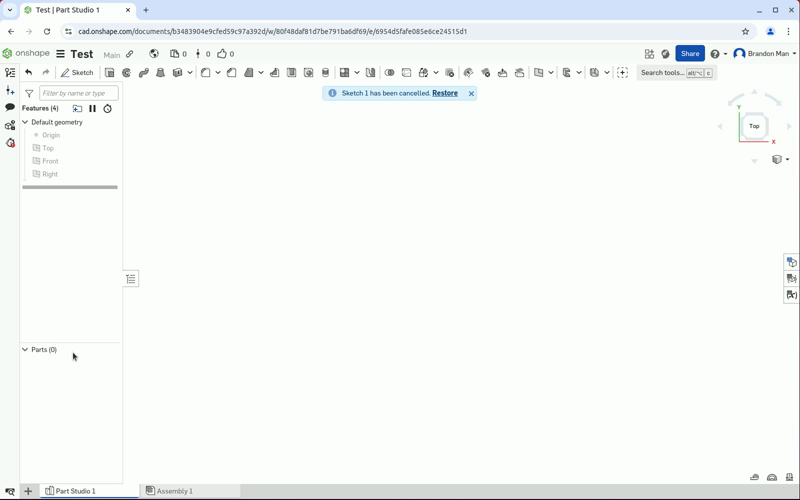
key(space)
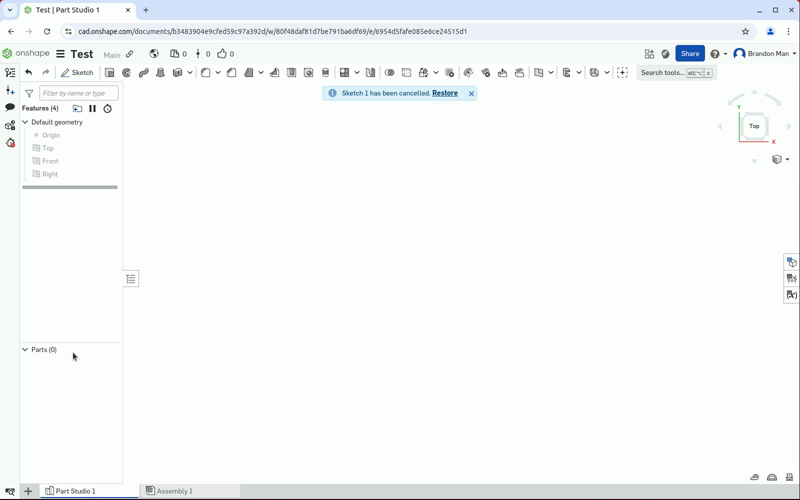
key_down(shift)
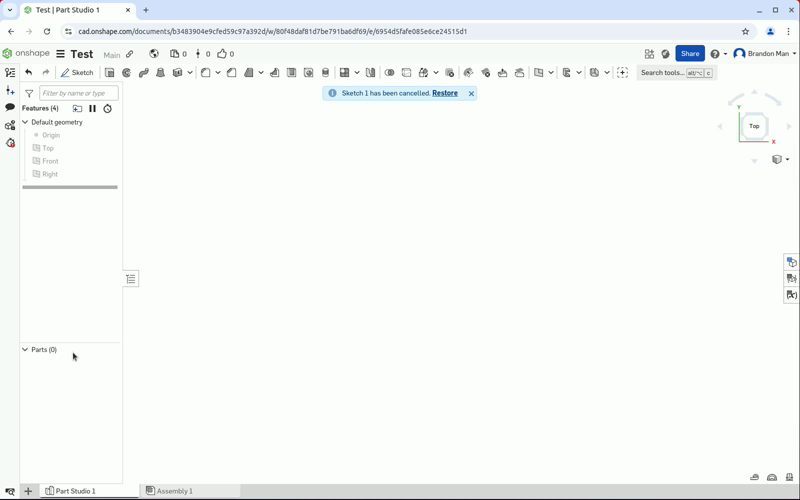
key(up)
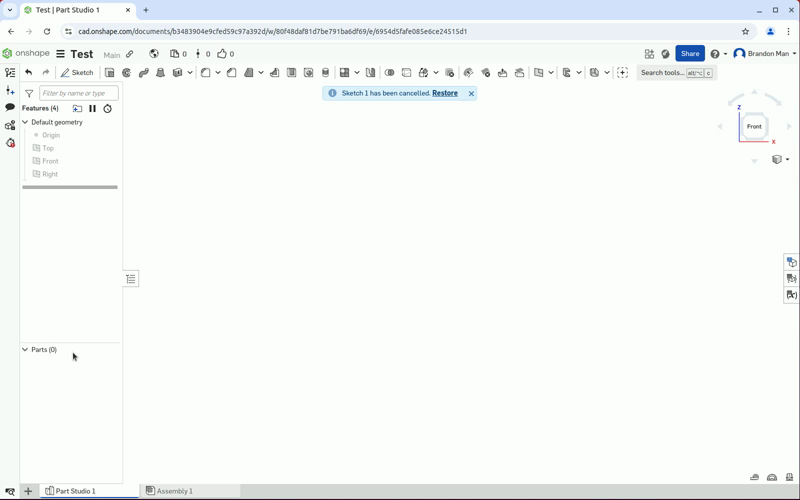
key_up(shift)
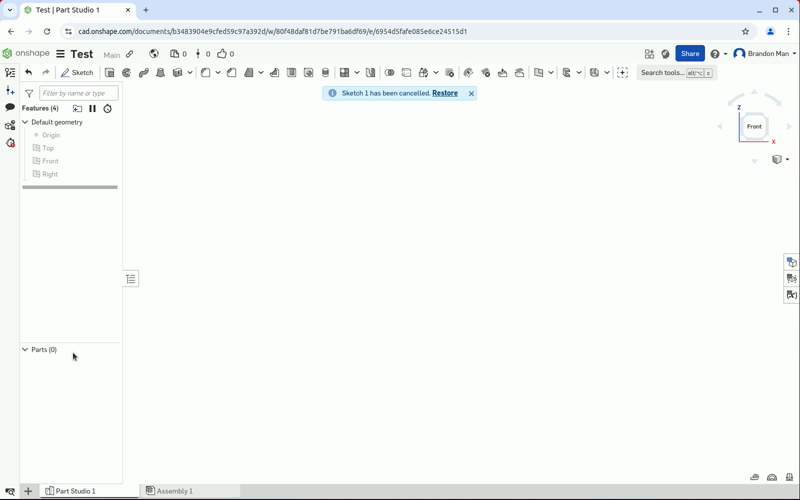
key(space)
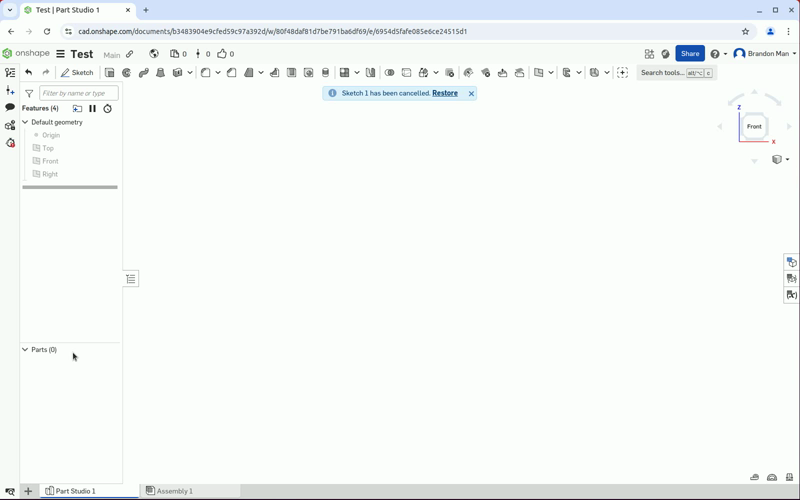
key_down(shift)
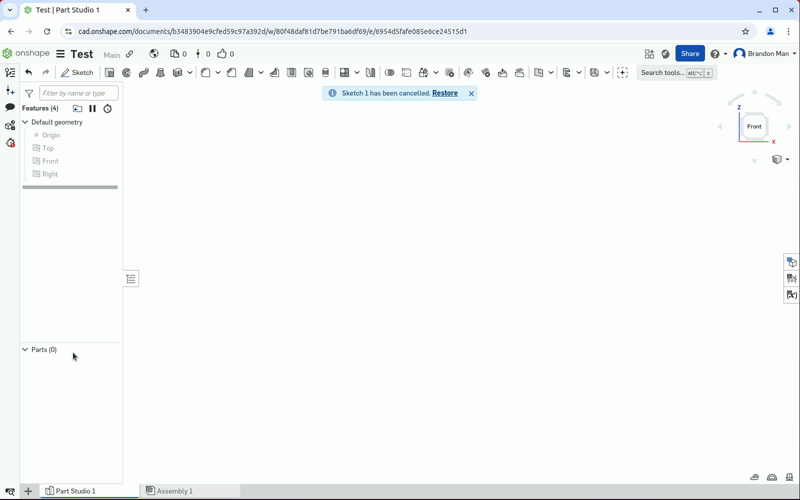
key(left)
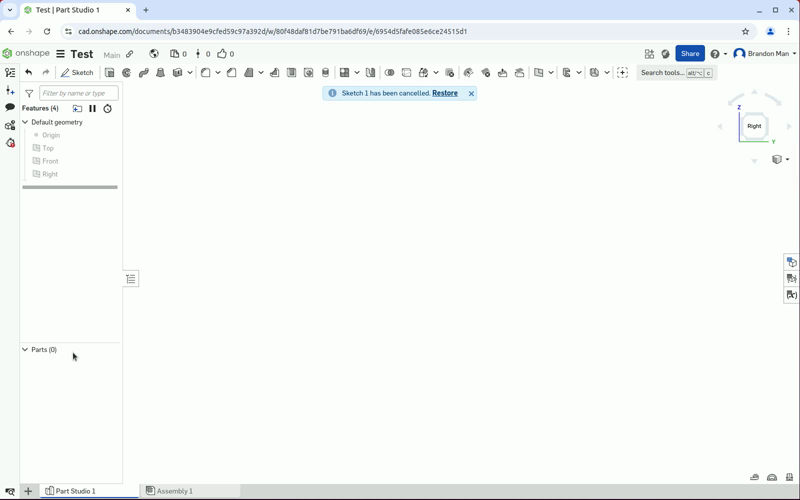
key_up(shift)
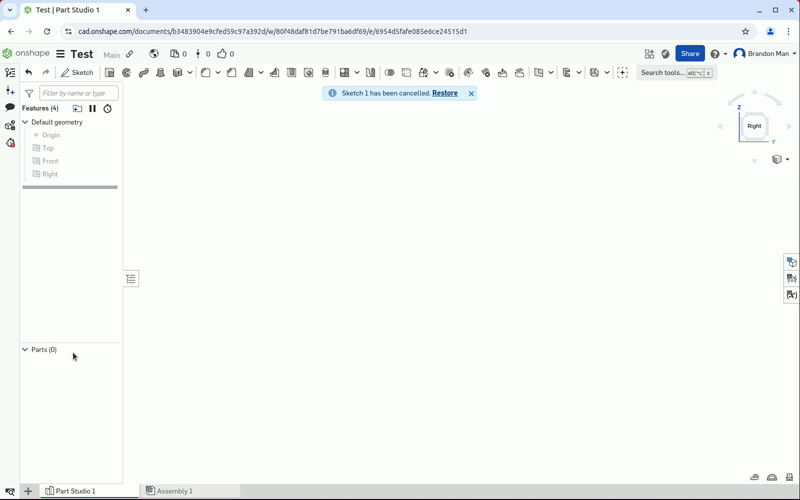
mouse_move(73, 352)
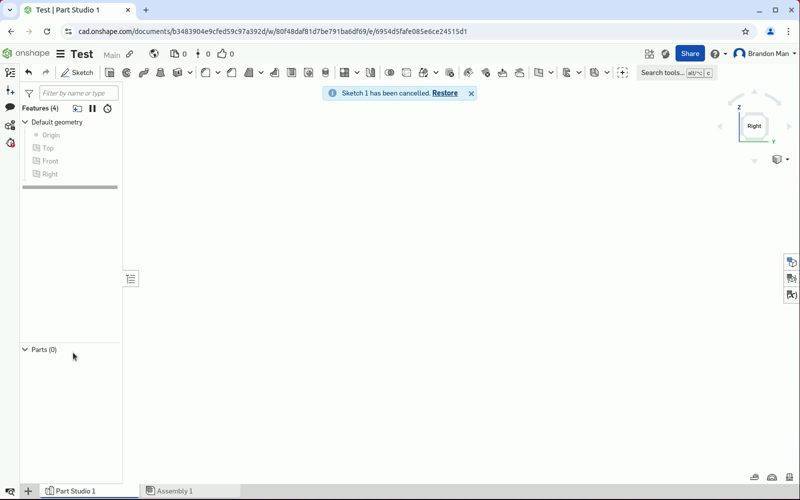
key(shift+y)
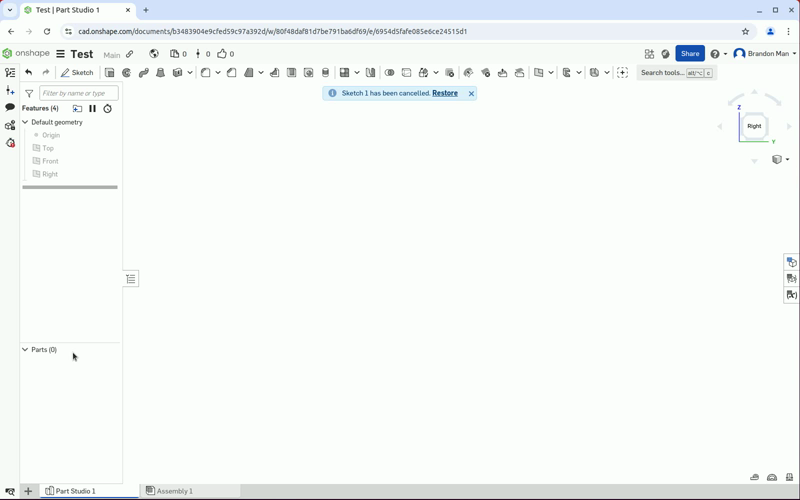
key(shift+s)
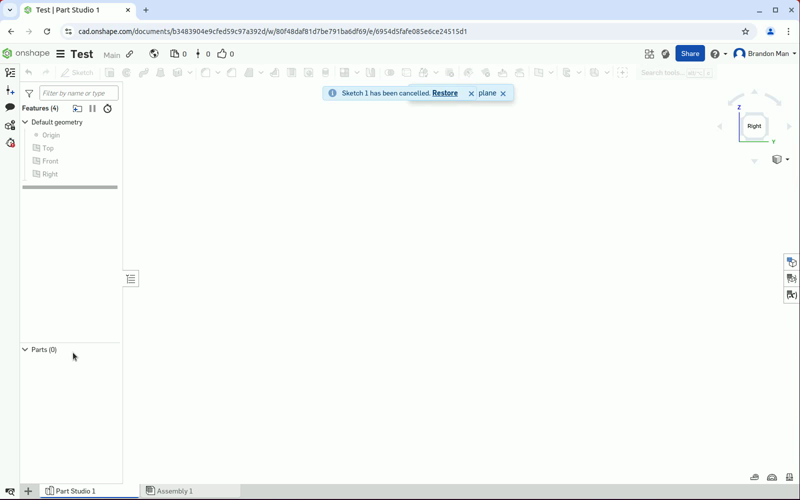
mouse_move(73, 176)
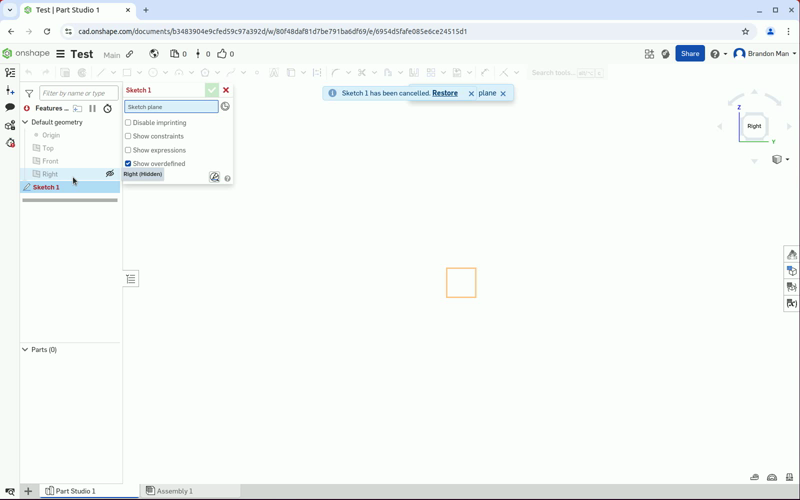
click(73, 176)
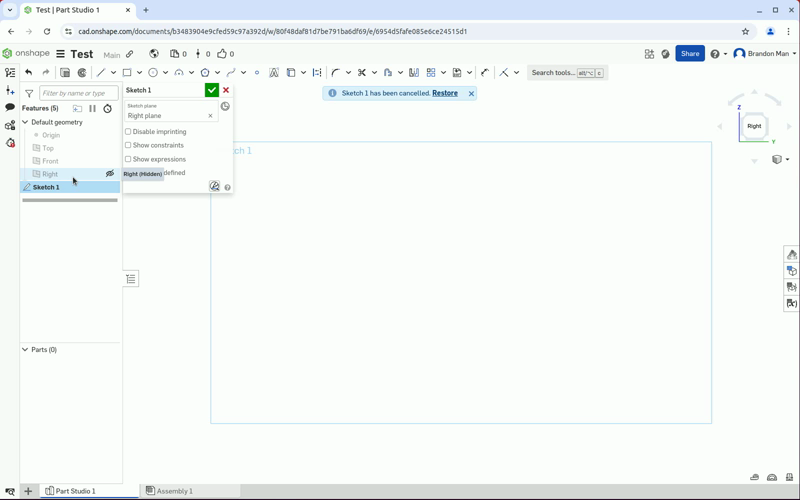
mouse_move(73, 352)
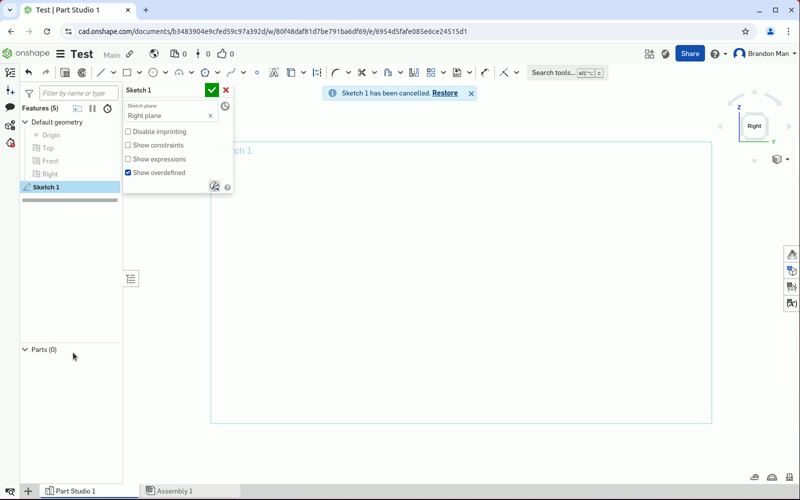
key(y)
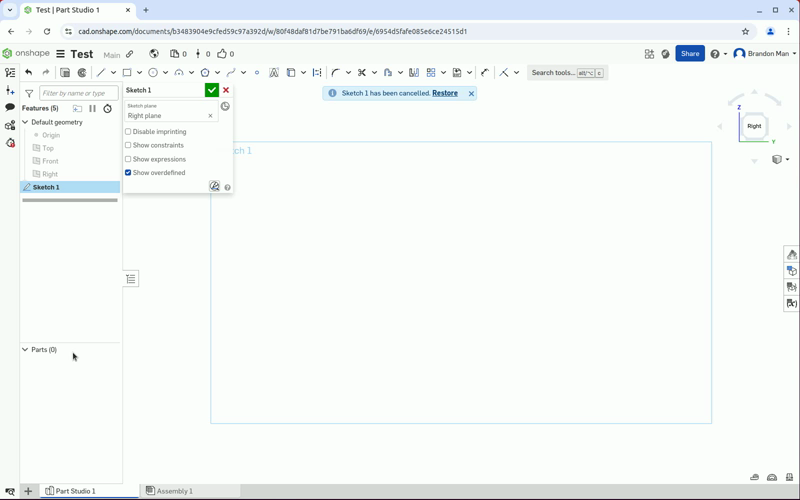
key(l)
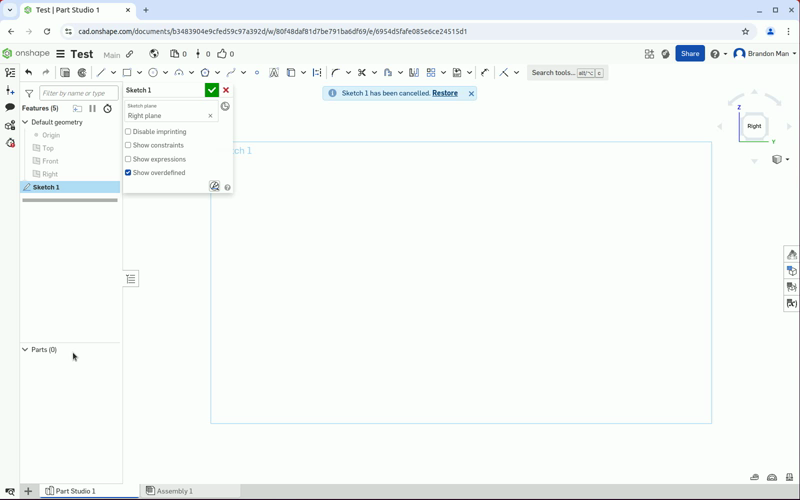
key_down(shift)
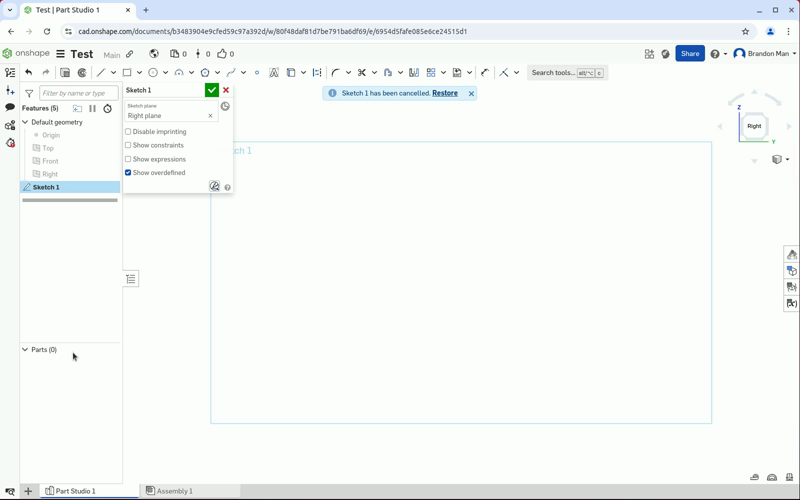
mouse_move(417, 282)
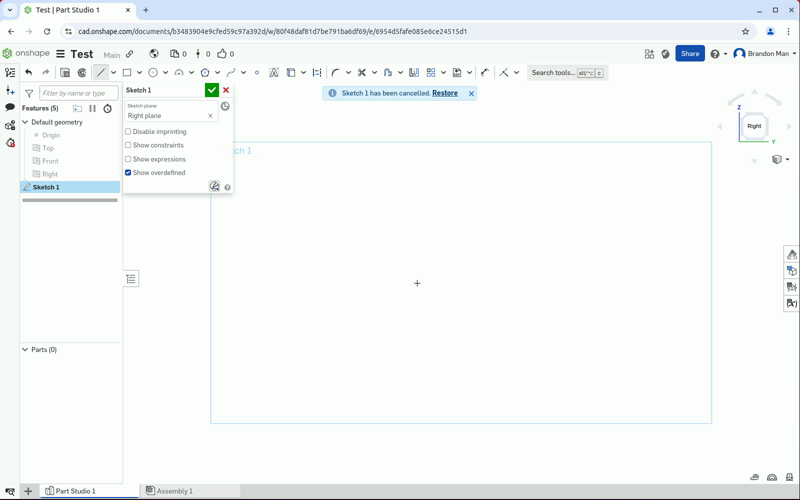
click(417, 282)
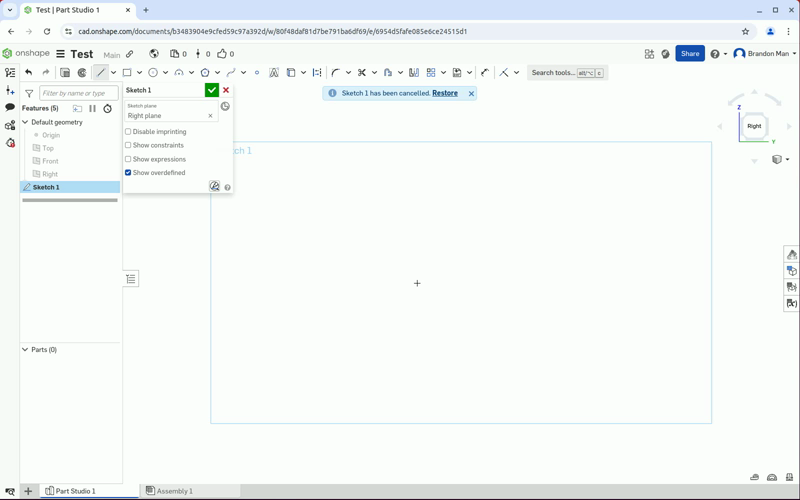
key_up(shift)
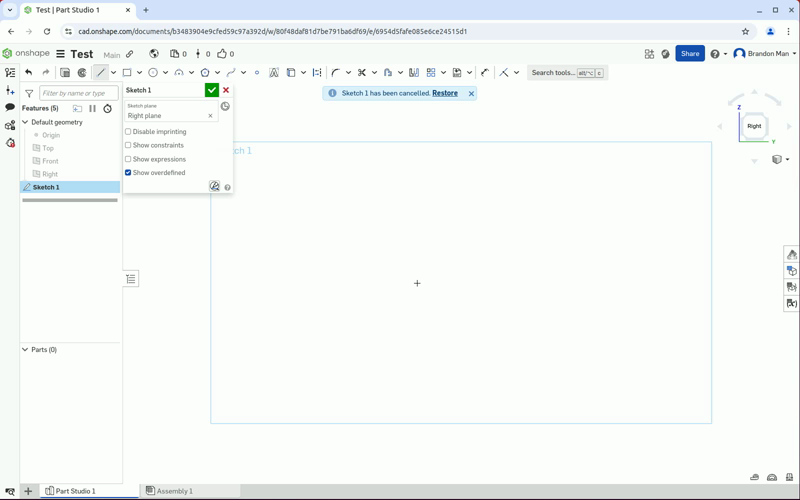
key_down(shift)
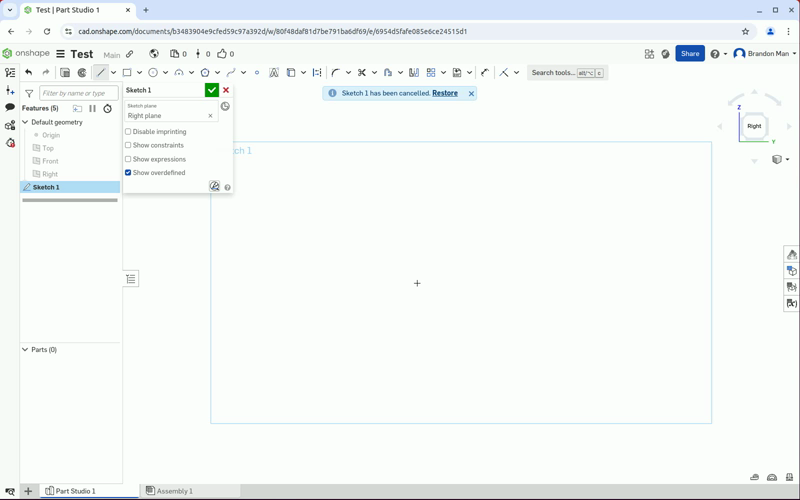
mouse_move(572, 282)
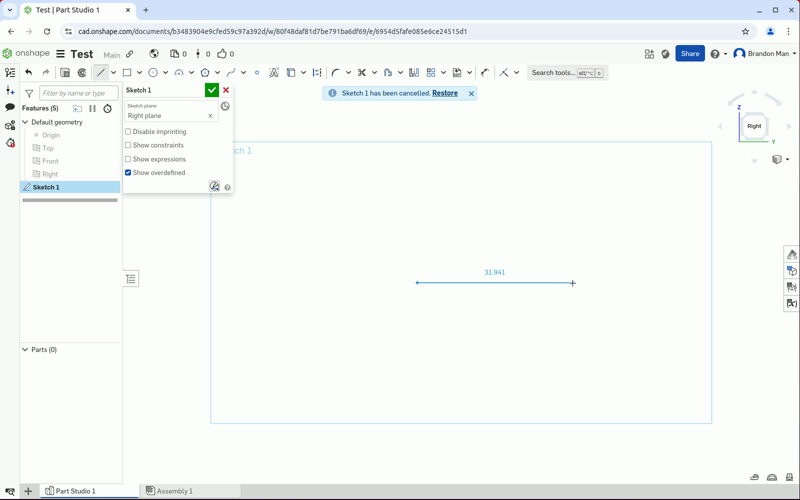
click(572, 282)
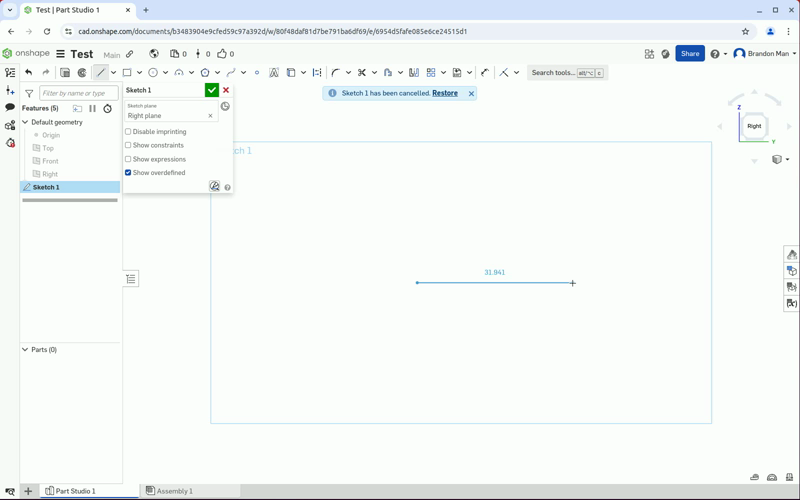
key_up(shift)
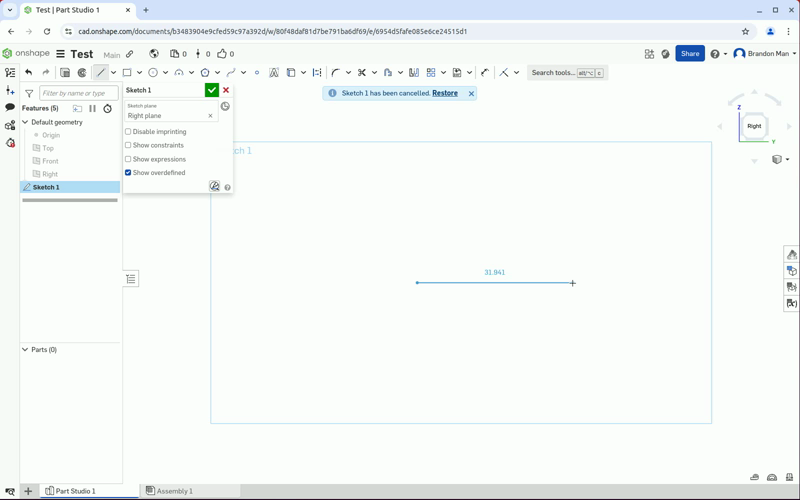
key_down(shift)
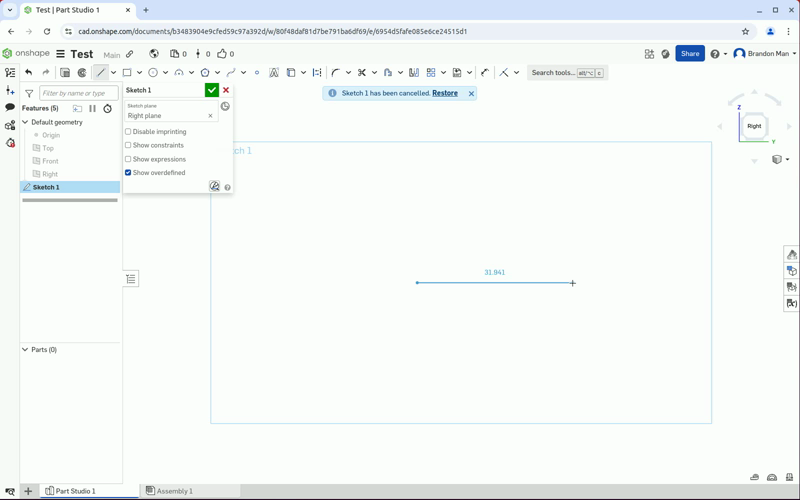
mouse_move(589, 282)
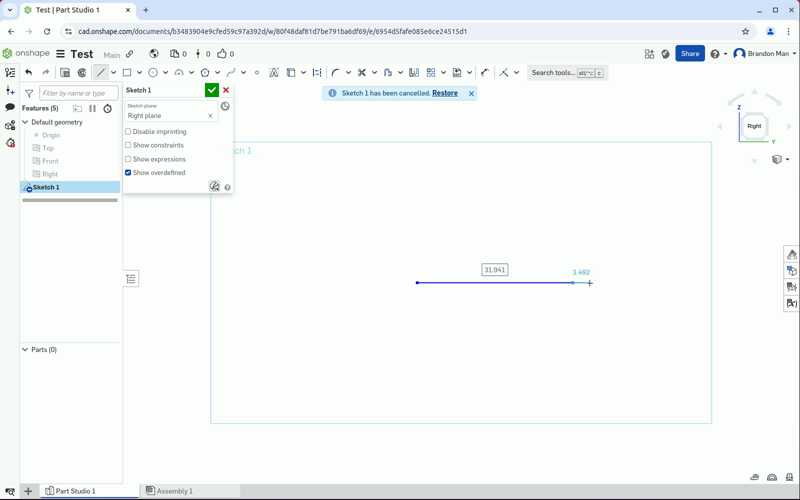
mouse_move(572, 228)
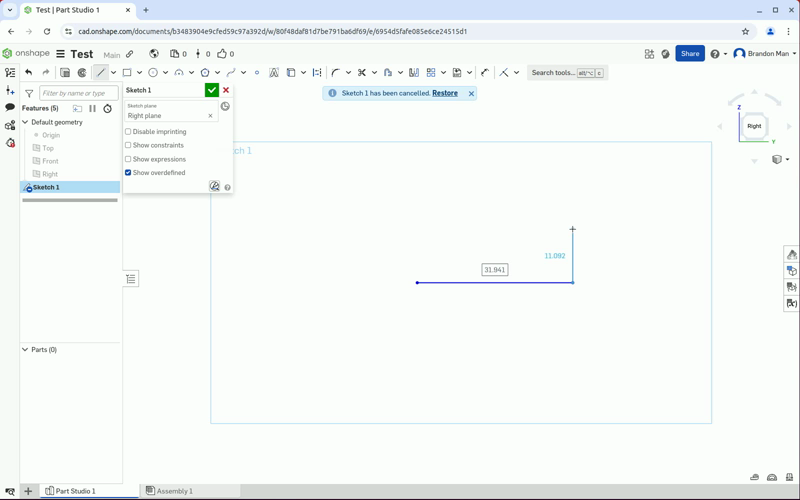
click(572, 228)
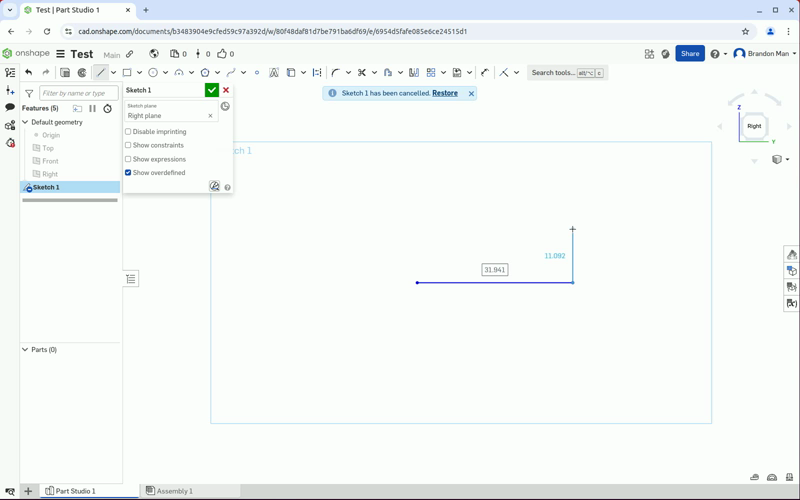
key_up(shift)
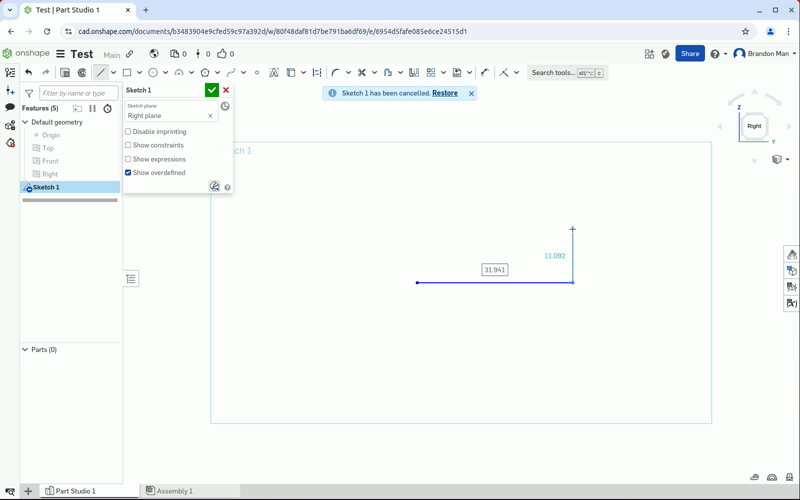
key_down(shift)
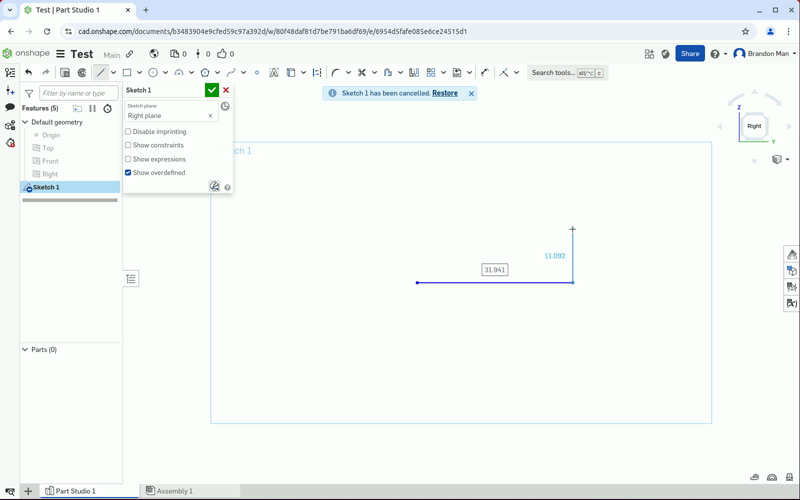
mouse_move(420, 228)
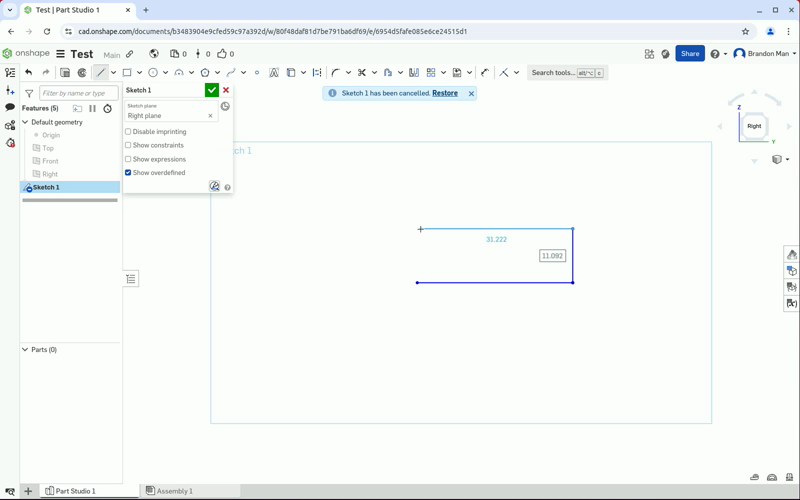
click(420, 228)
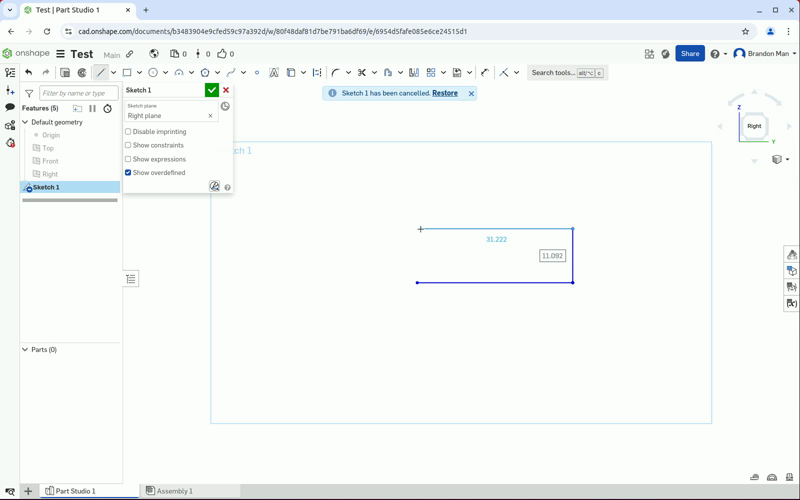
key_up(shift)
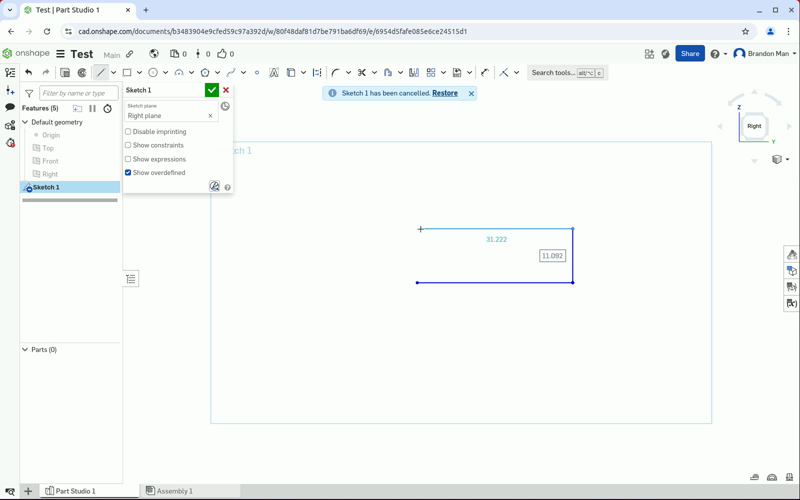
key(esc)
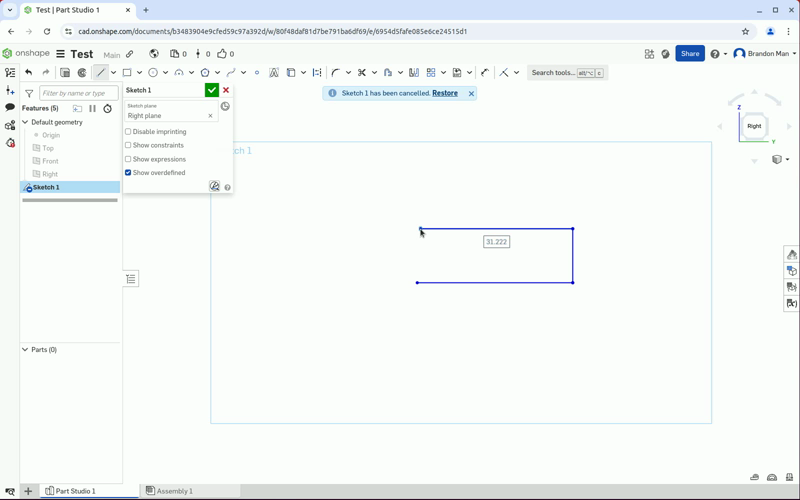
key(a)
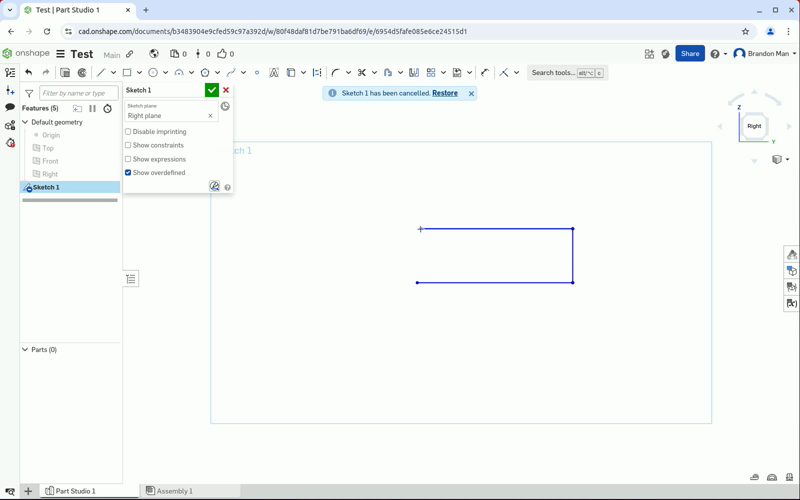
mouse_move(420, 228)
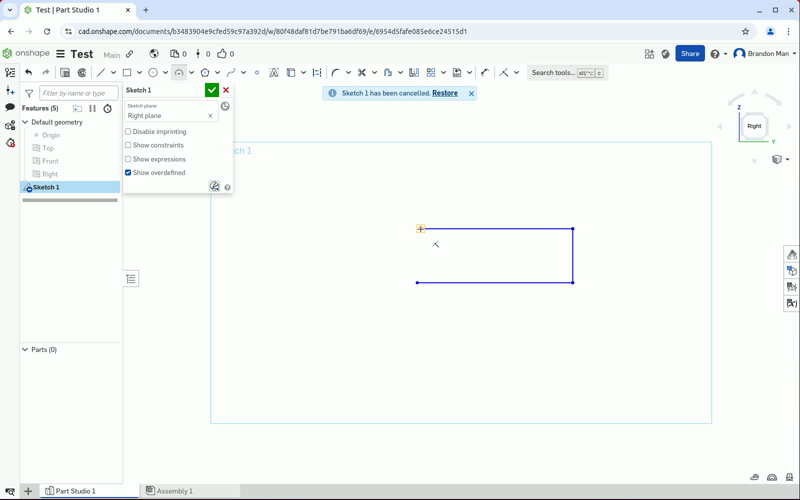
click(420, 228)
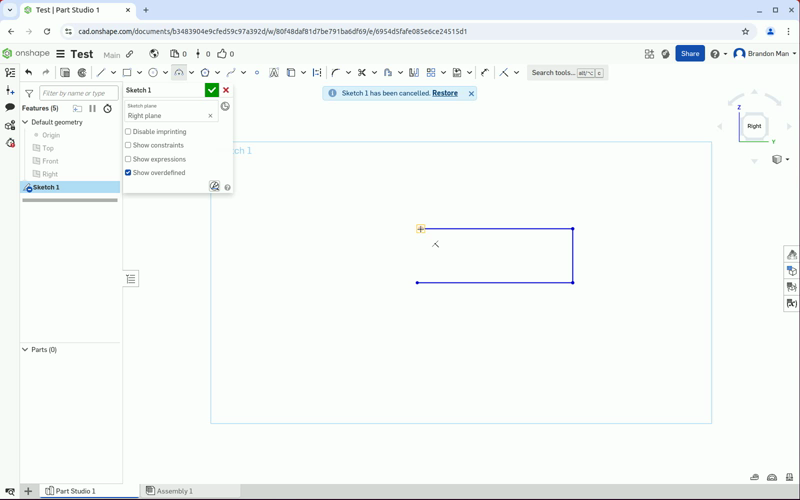
key_down(shift)
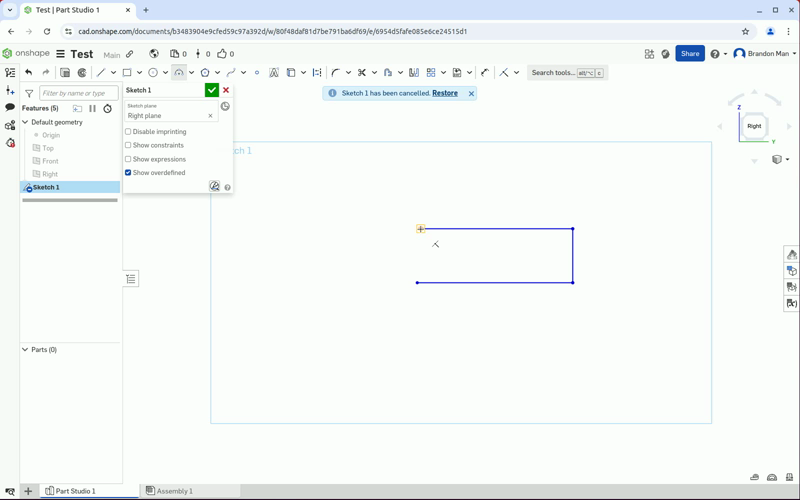
mouse_move(417, 232)
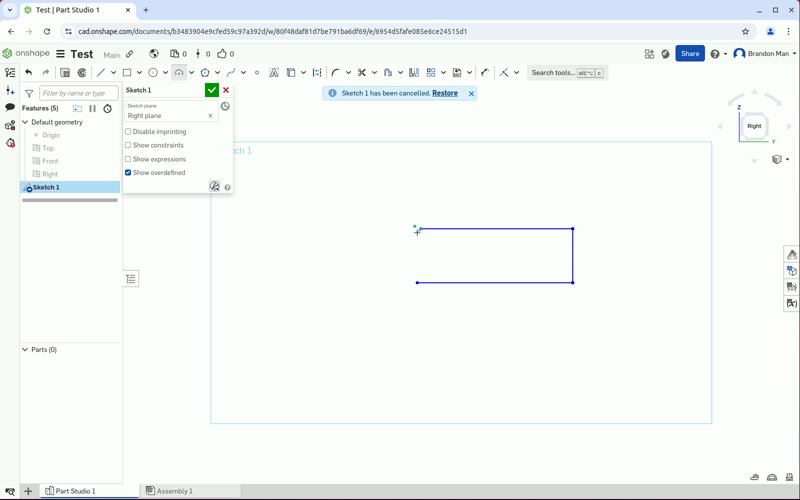
scroll(6)
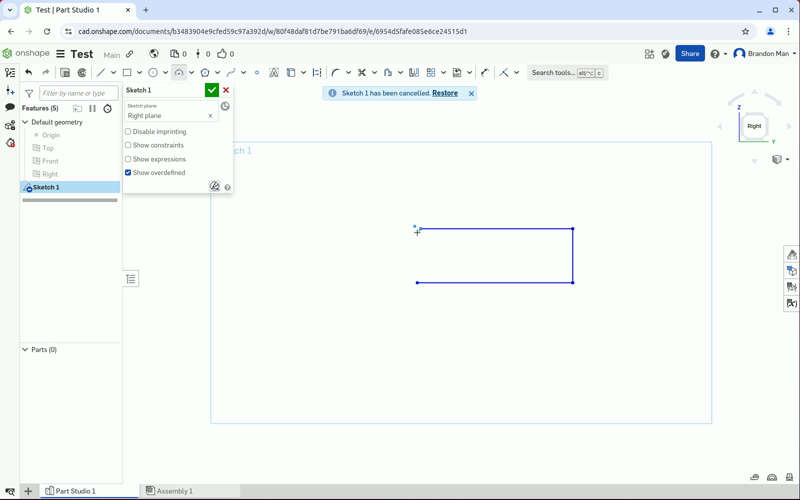
scroll(6)
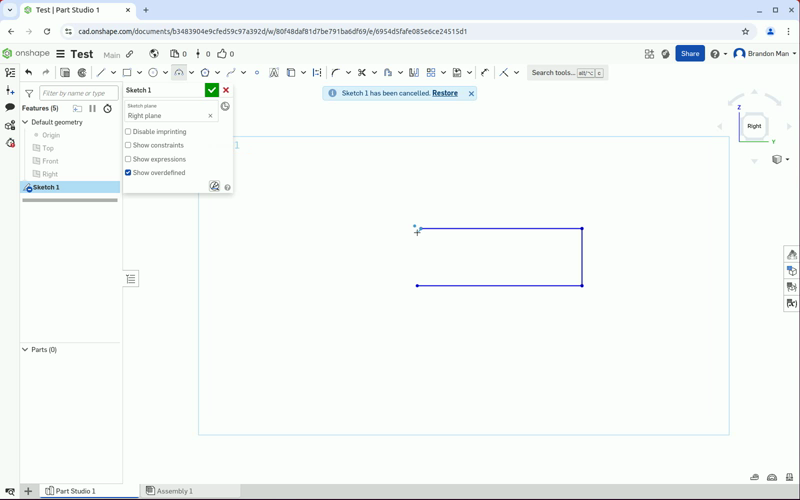
scroll(6)
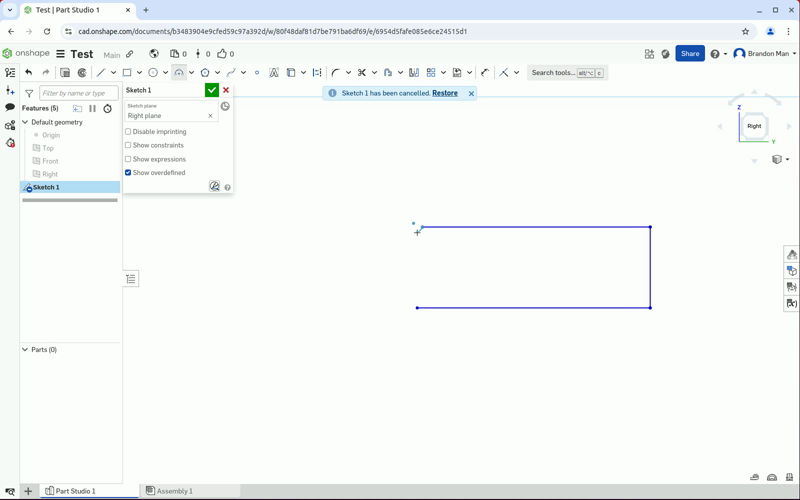
scroll(6)
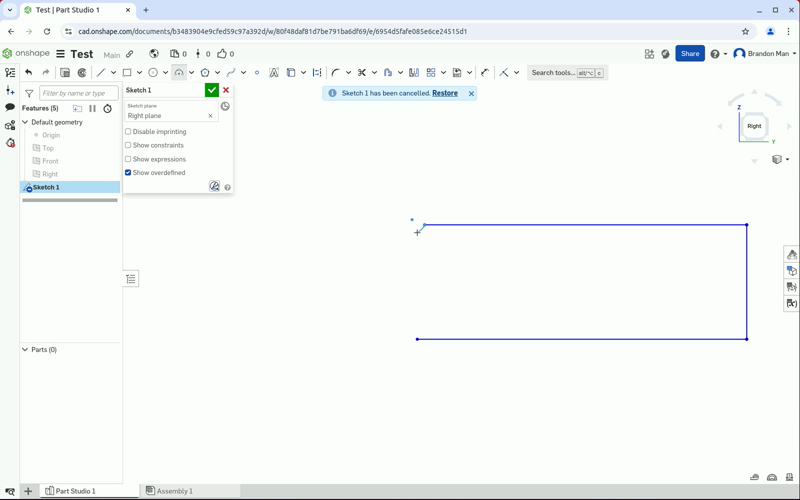
scroll(6)
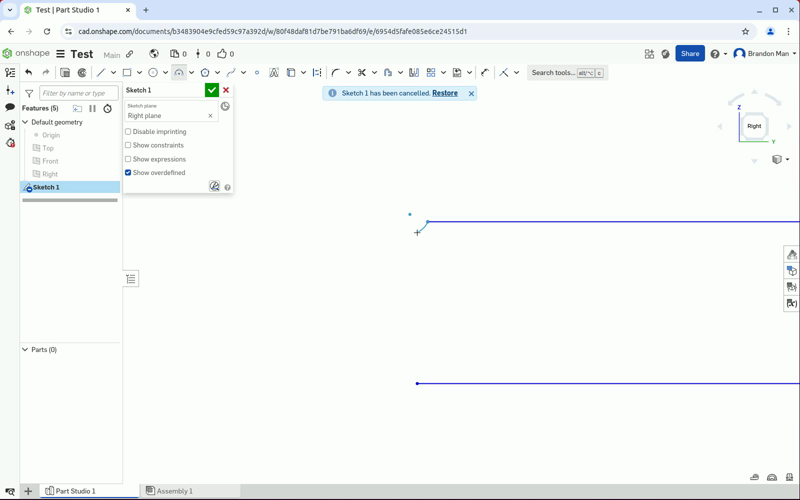
scroll(6)
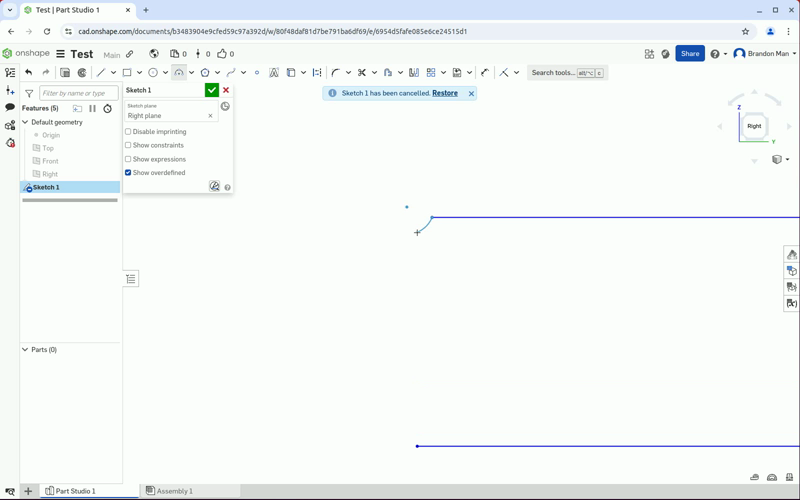
scroll(6)
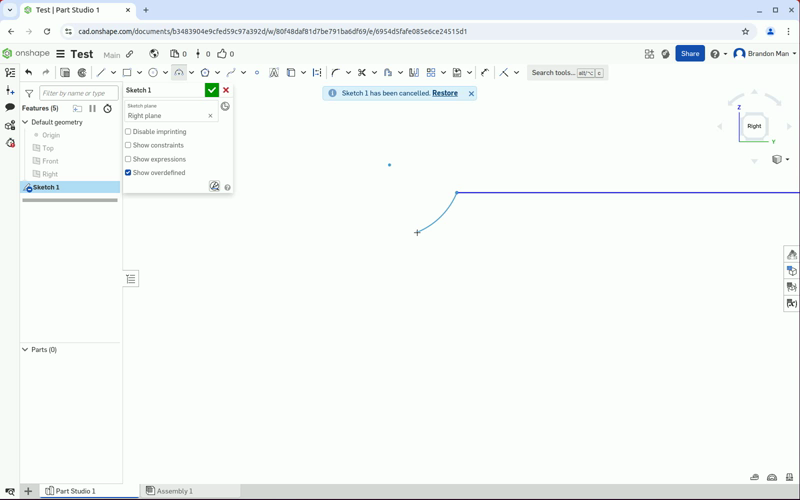
click(417, 232)
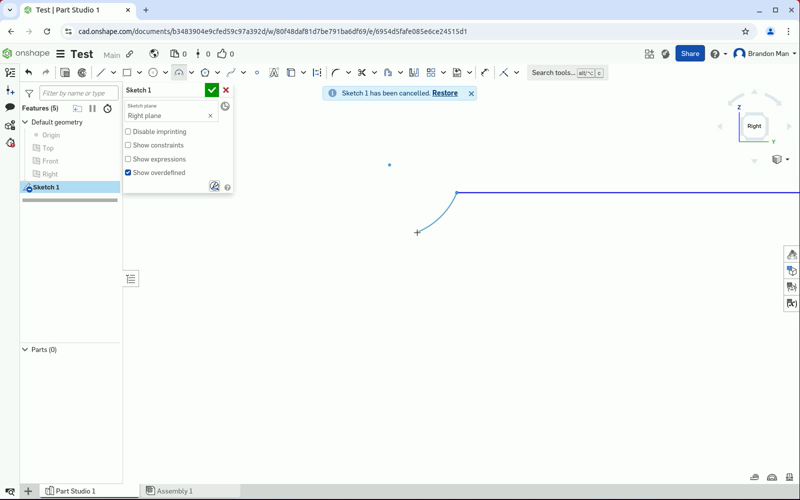
scroll(-6)
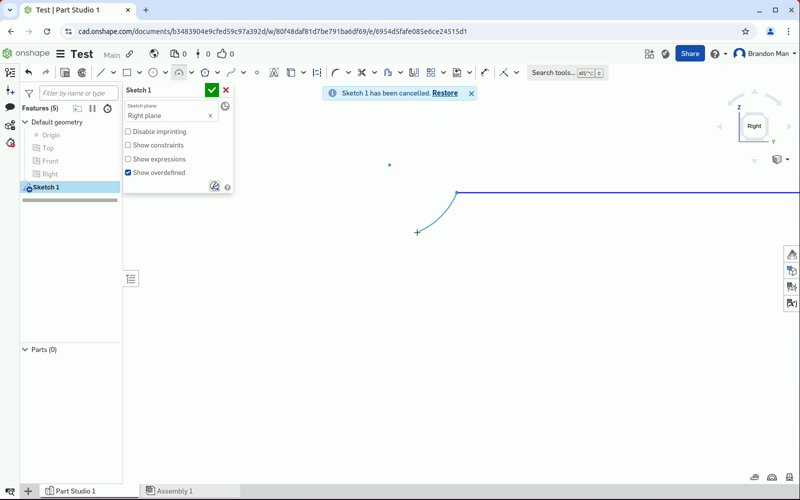
scroll(-6)
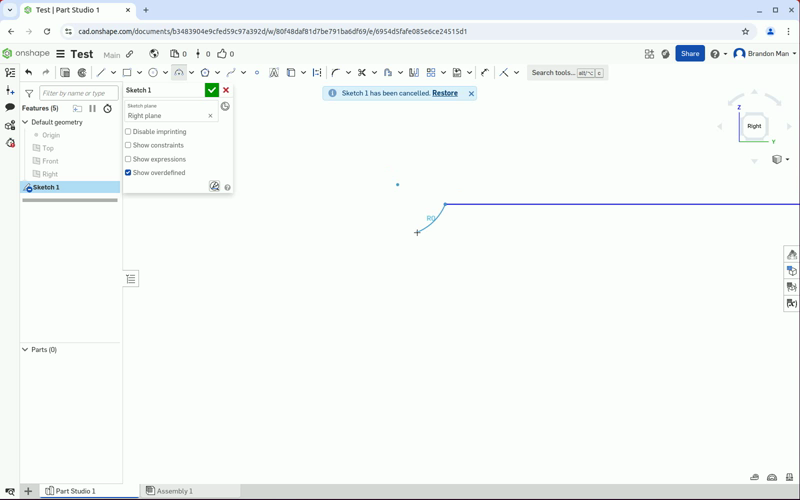
scroll(-6)
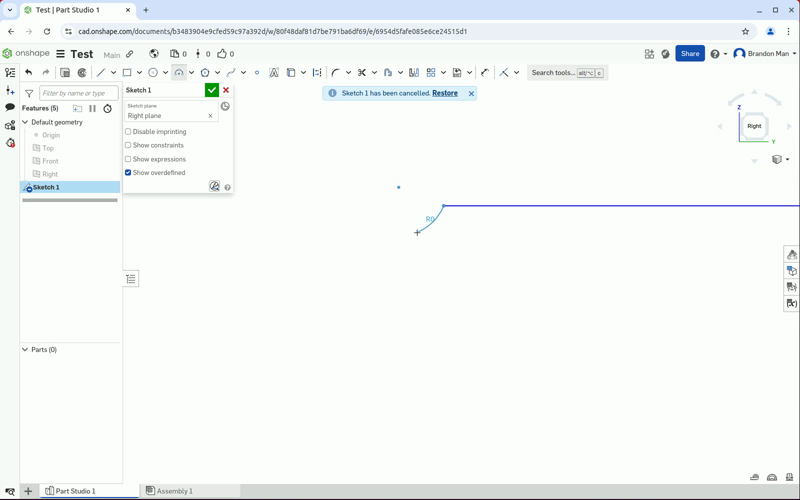
scroll(-6)
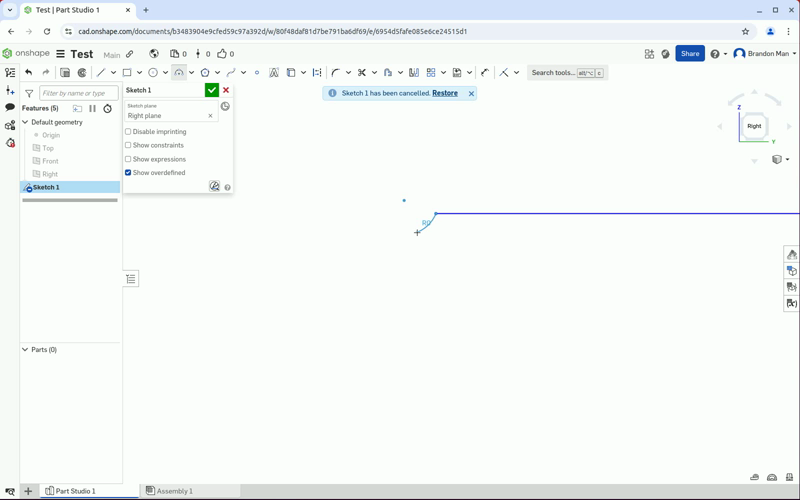
scroll(-6)
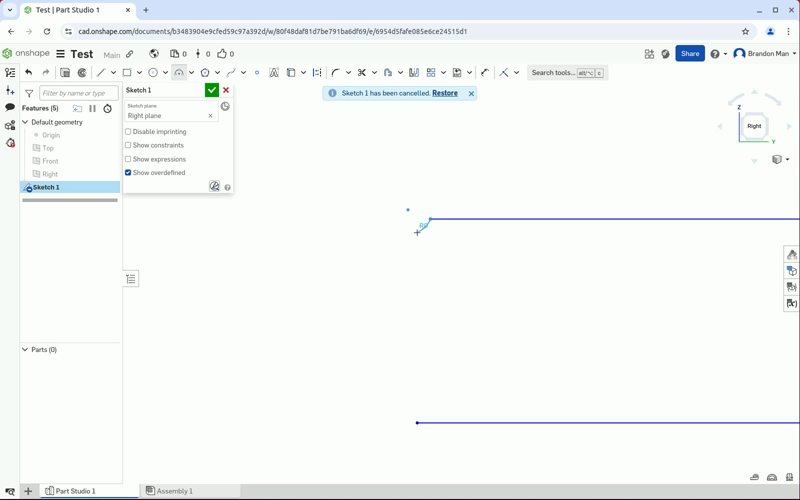
scroll(-6)
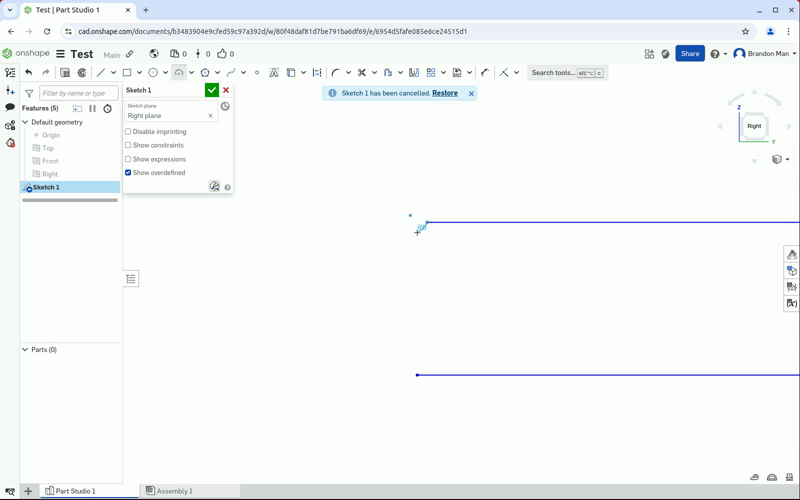
scroll(-6)
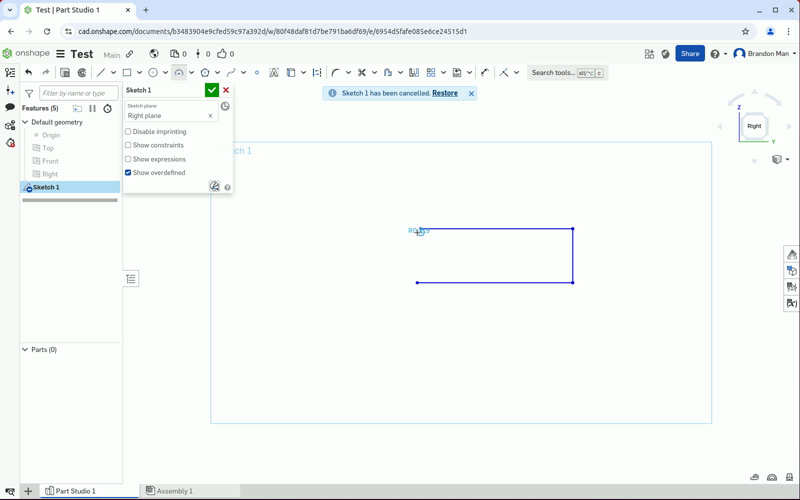
mouse_move(418, 229)
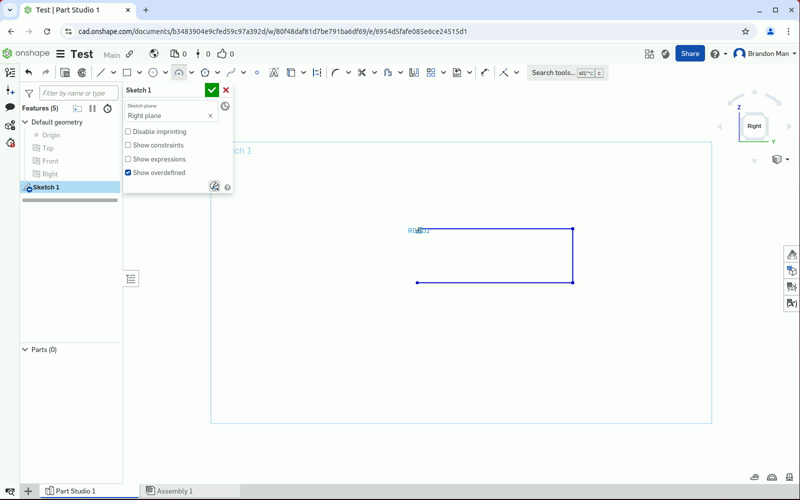
scroll(6)
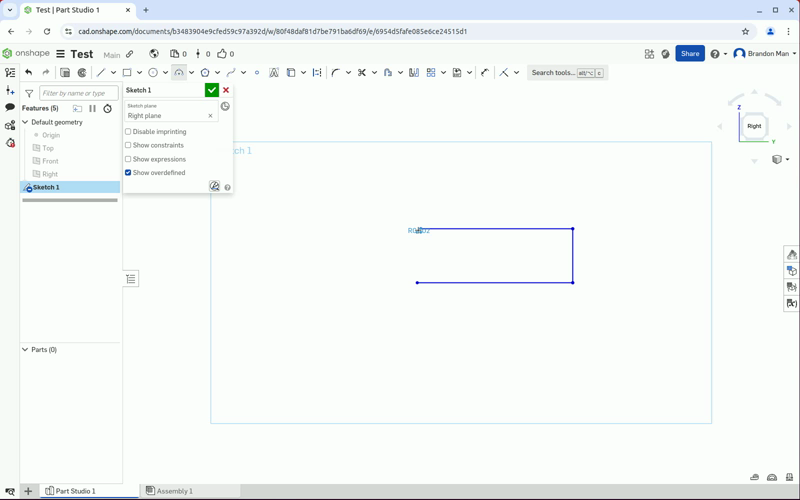
scroll(6)
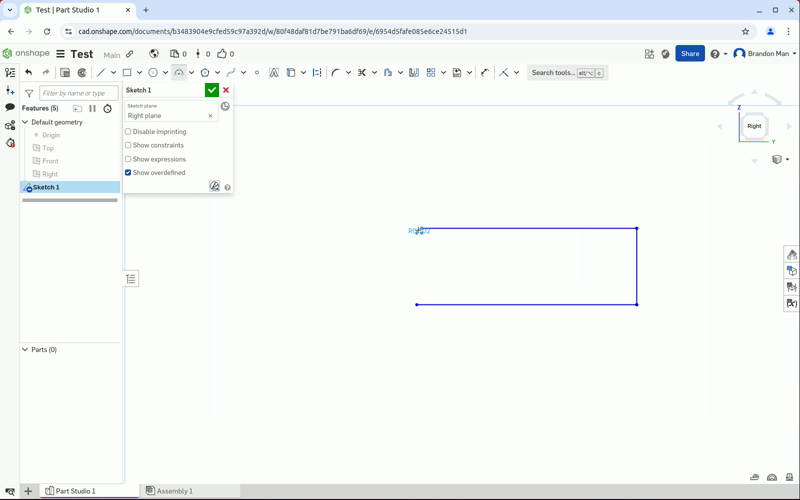
scroll(6)
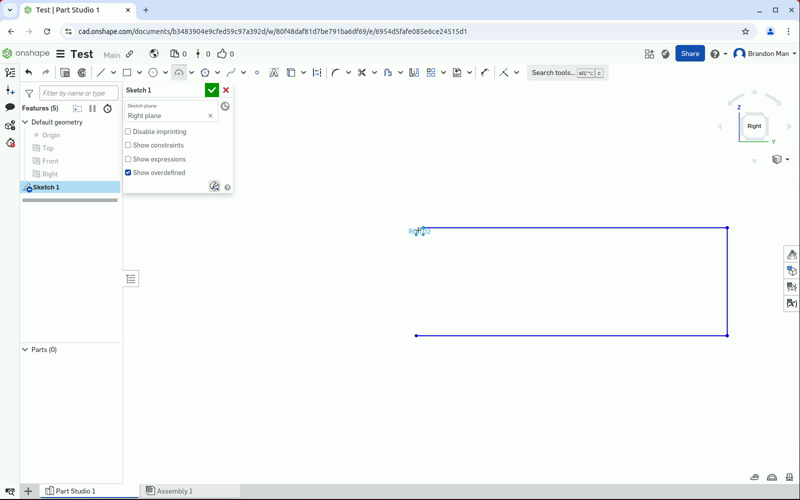
scroll(6)
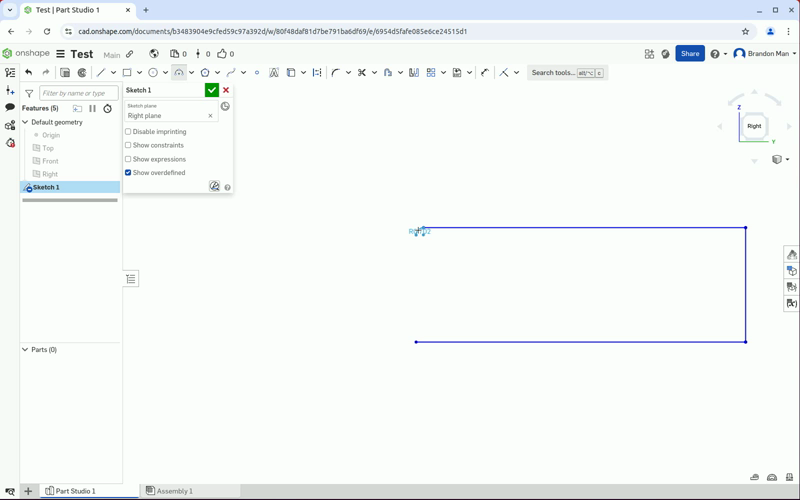
scroll(6)
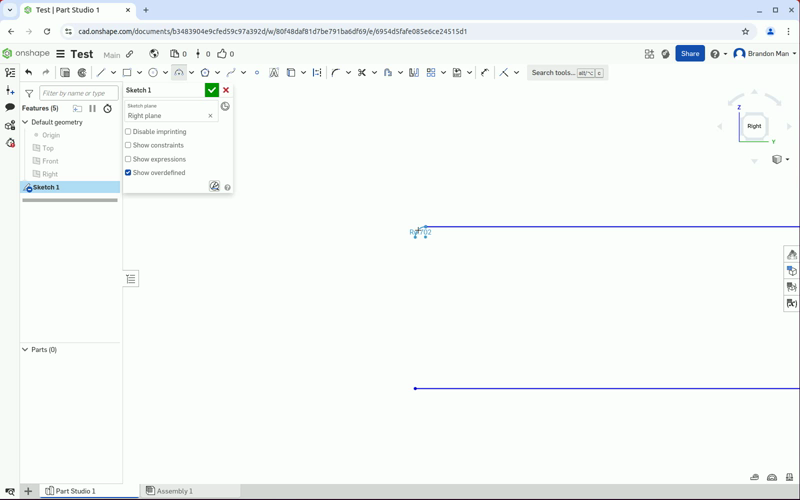
scroll(6)
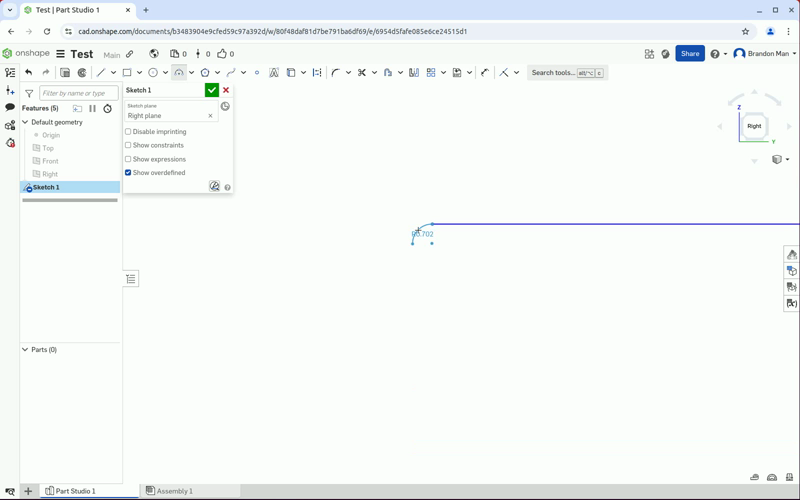
scroll(6)
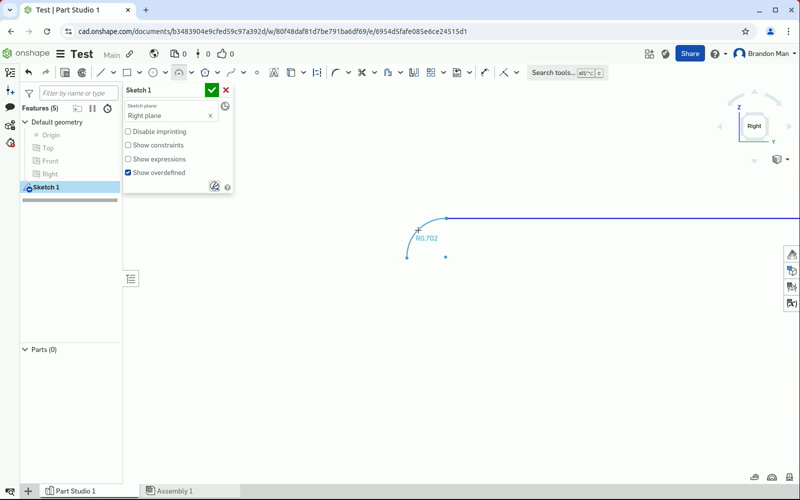
click(418, 229)
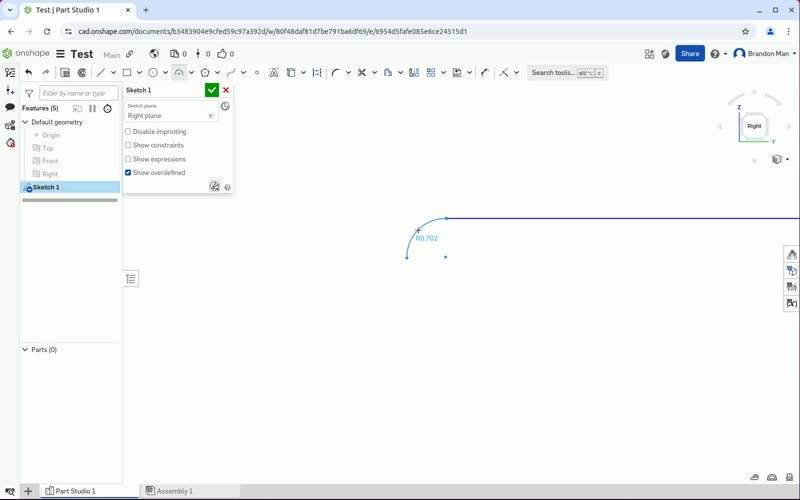
scroll(-6)
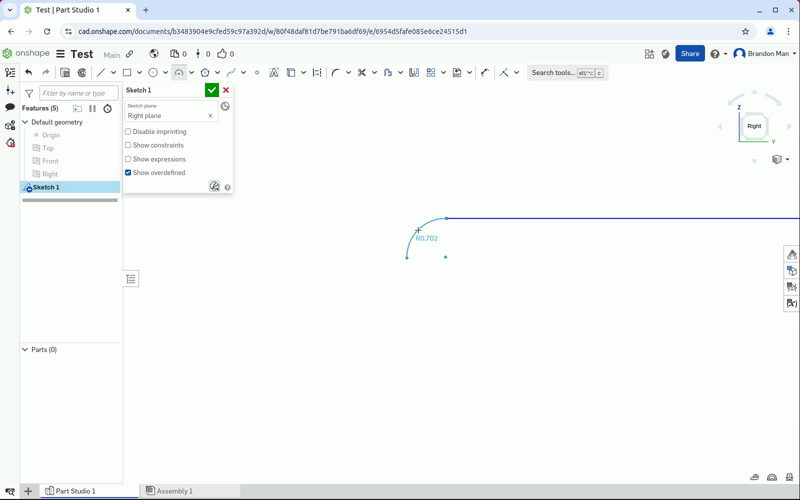
scroll(-6)
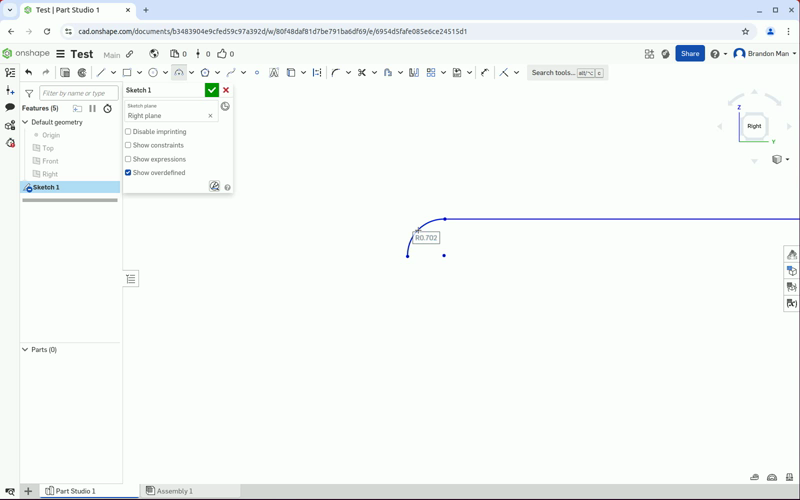
scroll(-6)
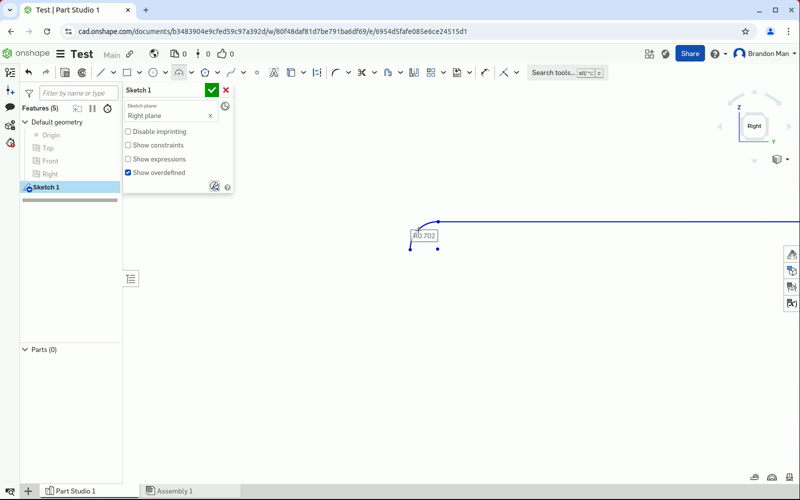
scroll(-6)
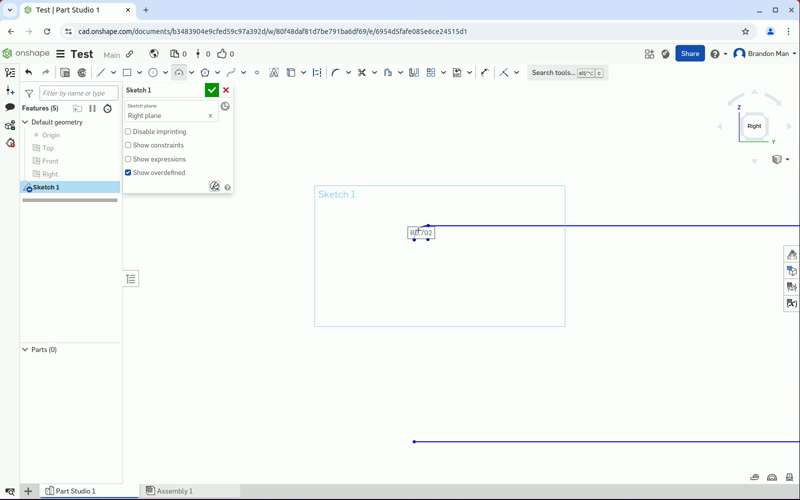
scroll(-6)
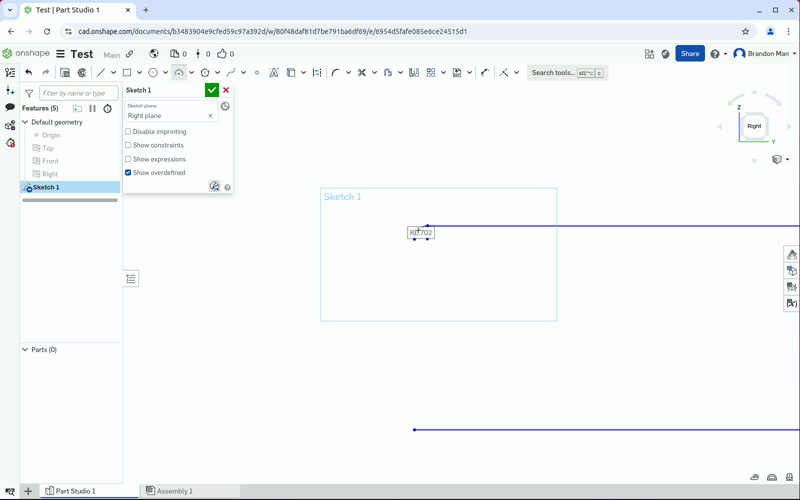
scroll(-6)
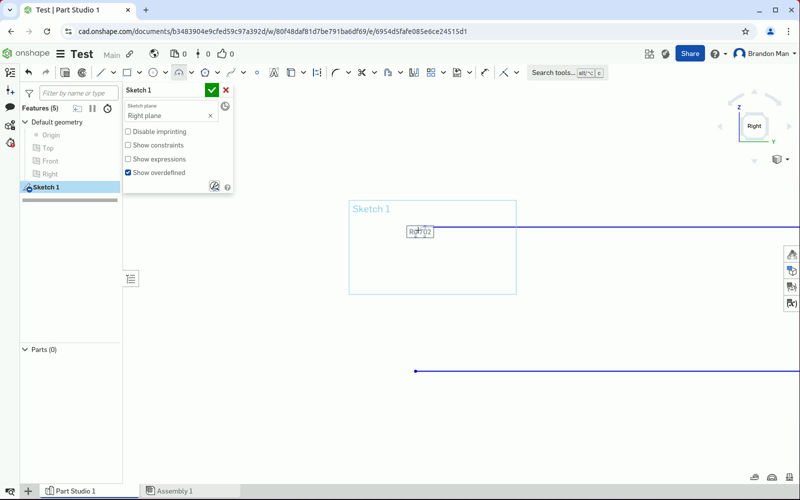
scroll(-6)
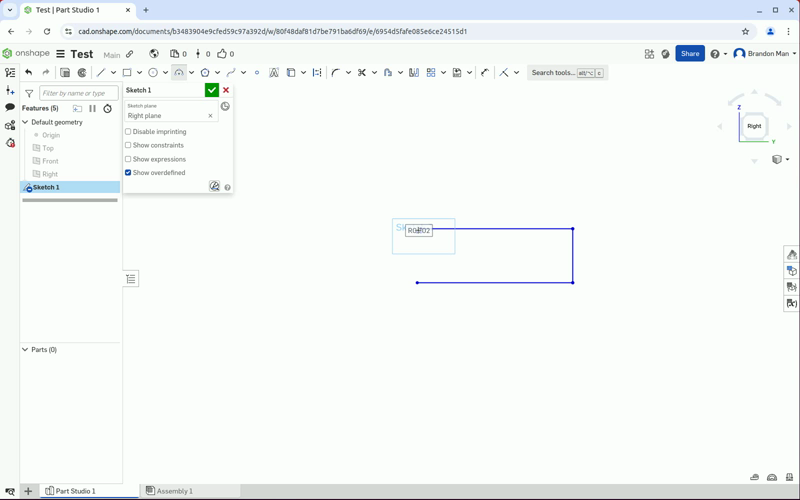
key_up(shift)
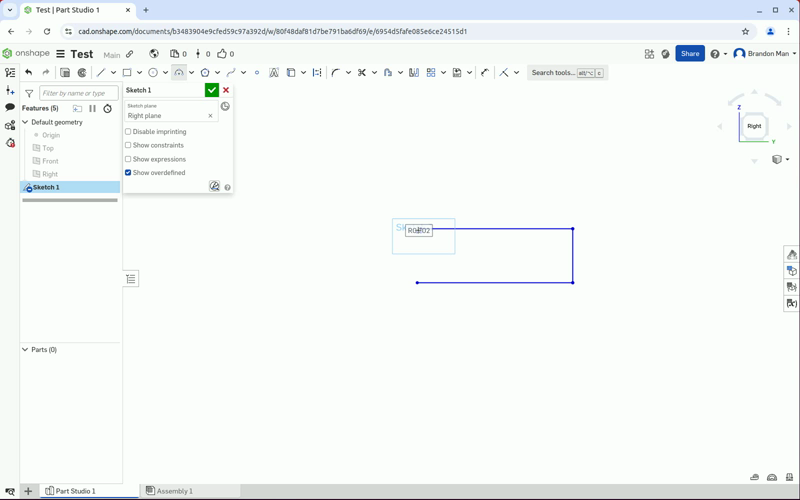
key(esc)
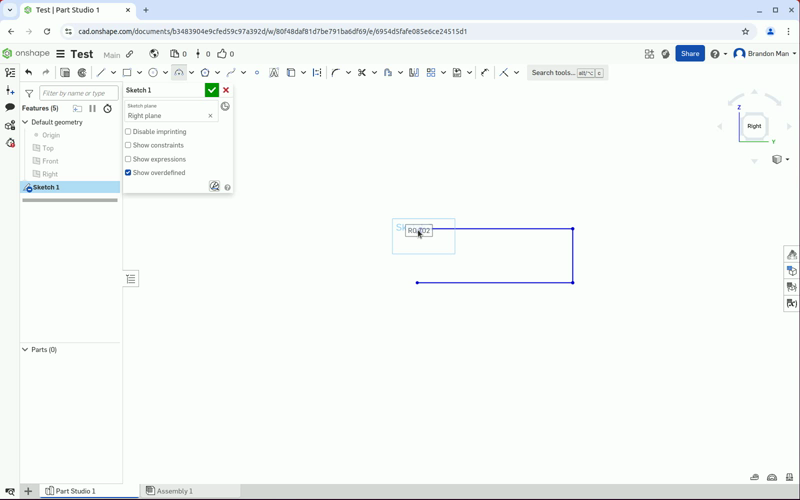
key(l)
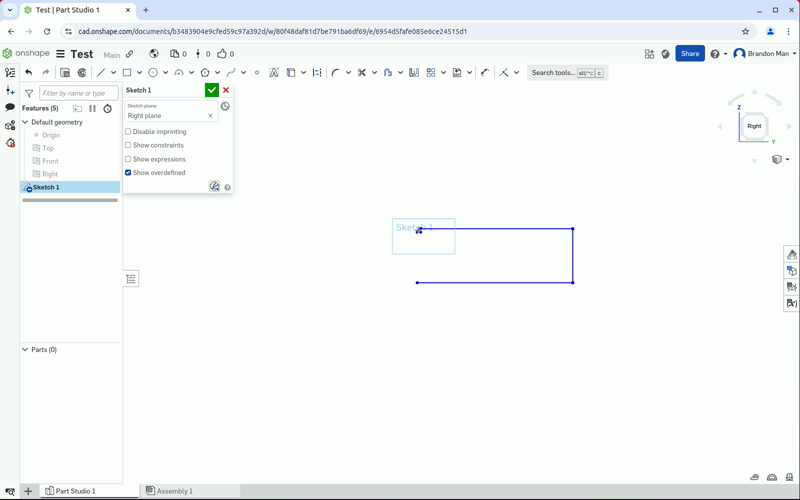
mouse_move(417, 232)
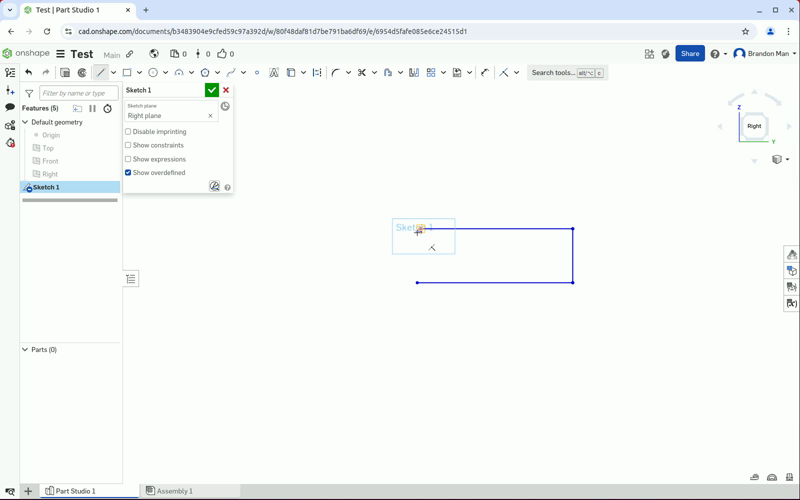
scroll(6)
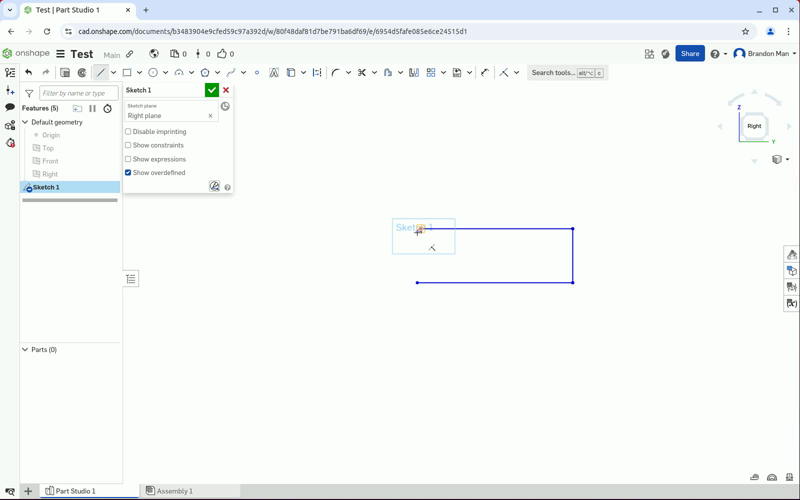
scroll(6)
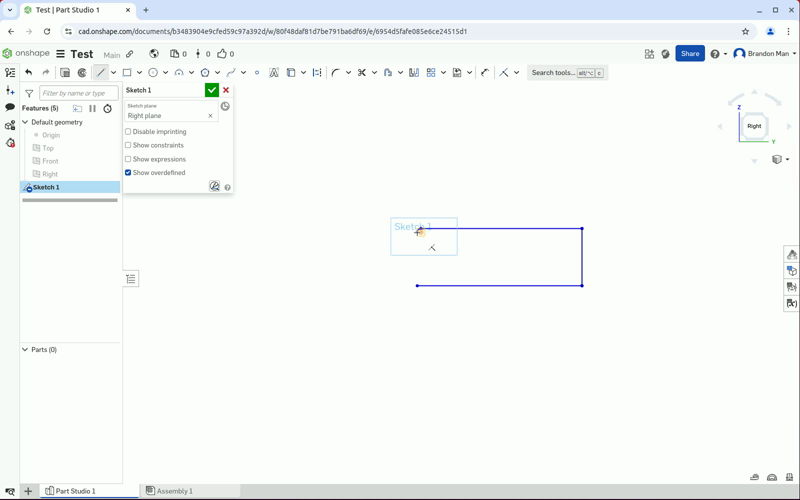
scroll(6)
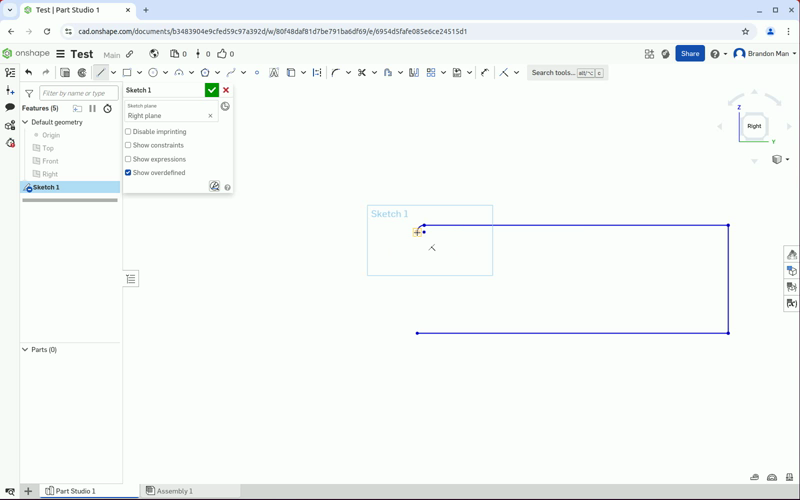
scroll(6)
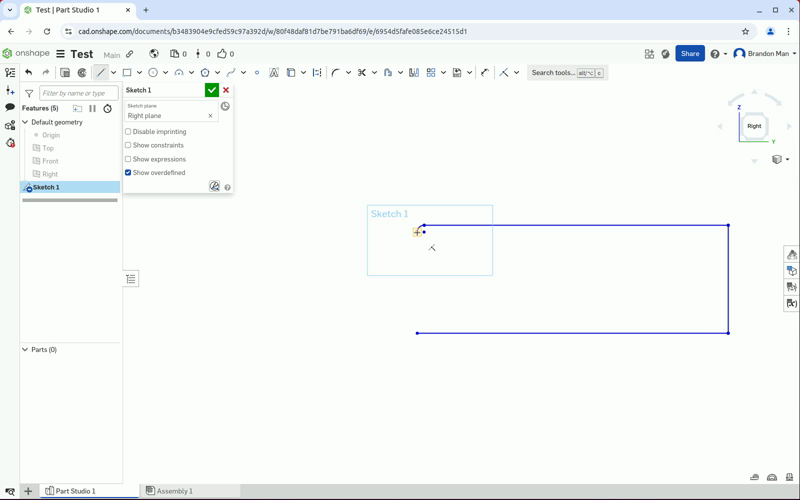
scroll(6)
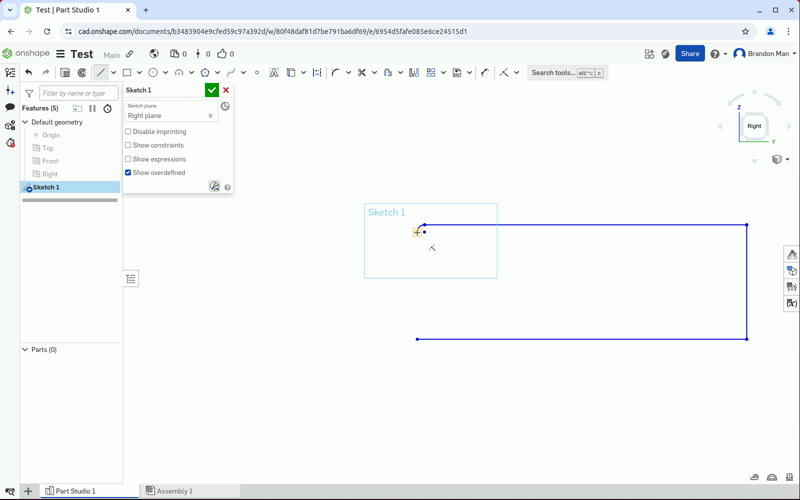
scroll(6)
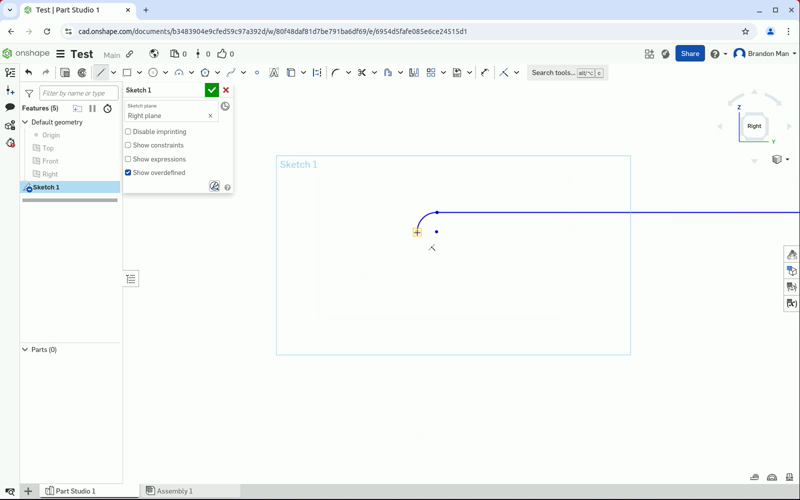
scroll(6)
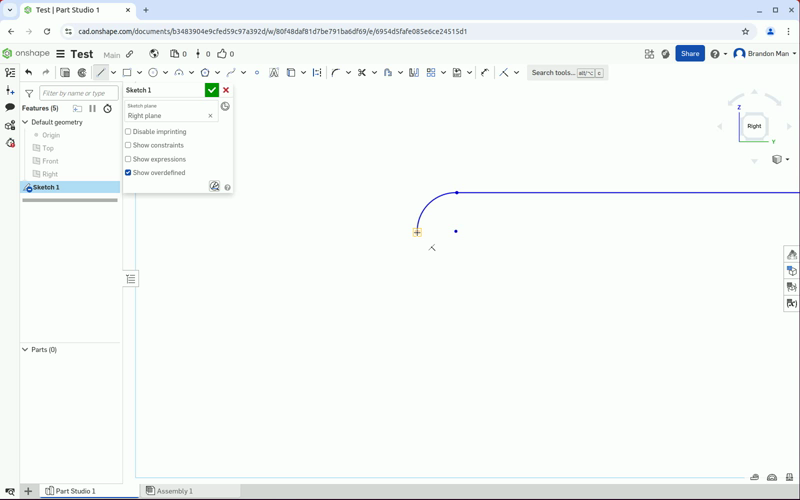
click(417, 232)
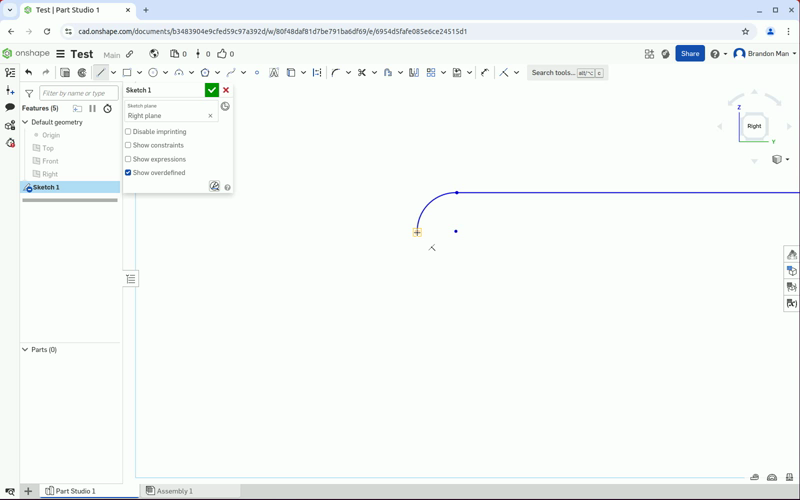
scroll(-6)
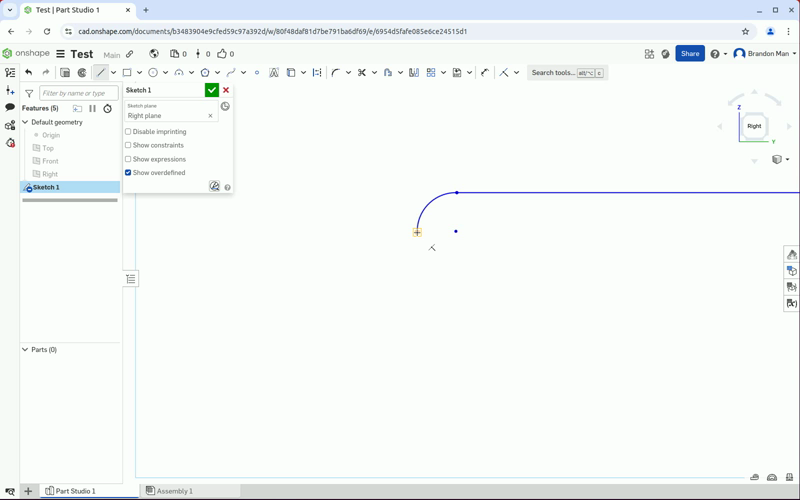
scroll(-6)
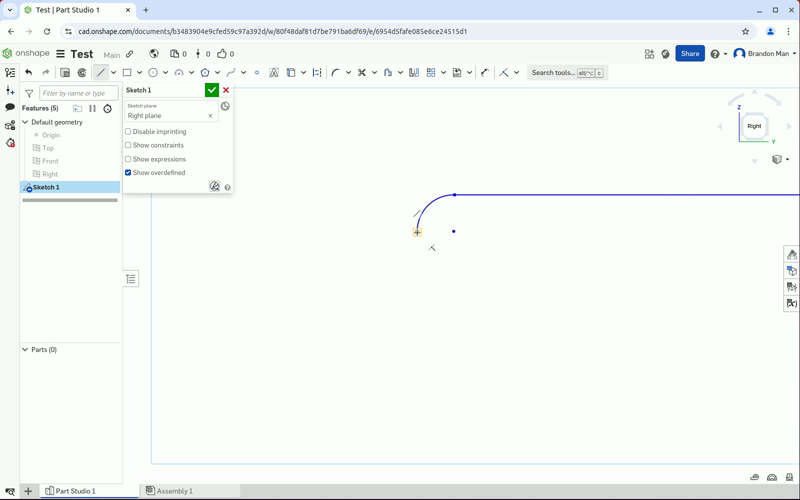
scroll(-6)
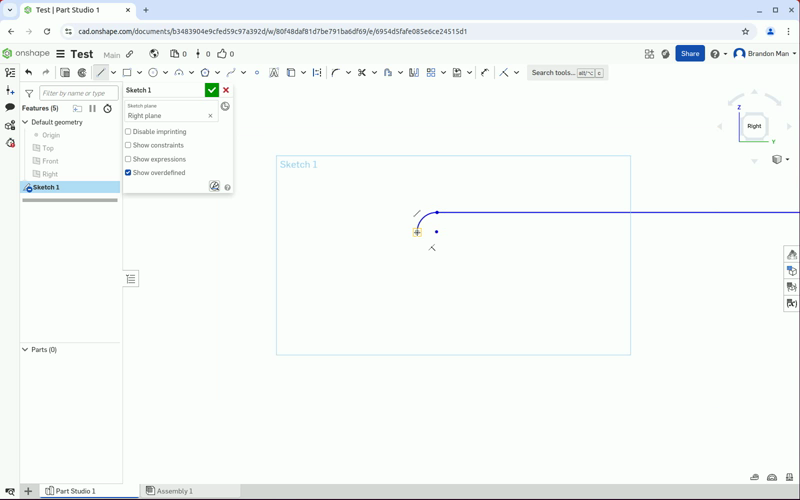
scroll(-6)
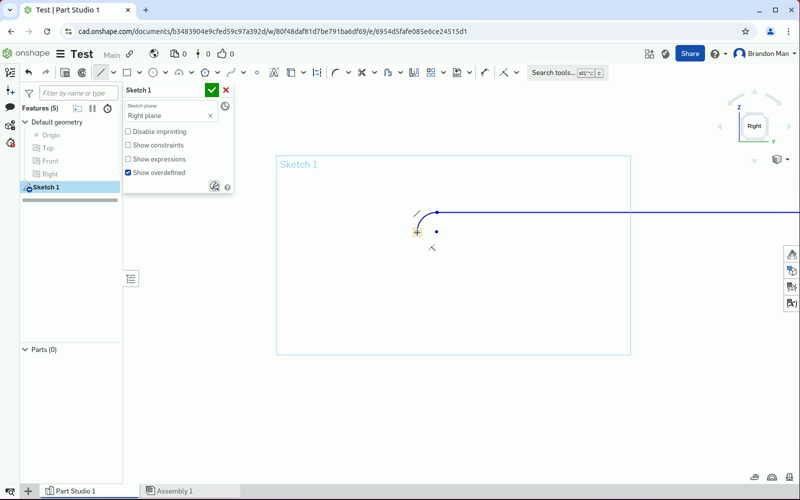
scroll(-6)
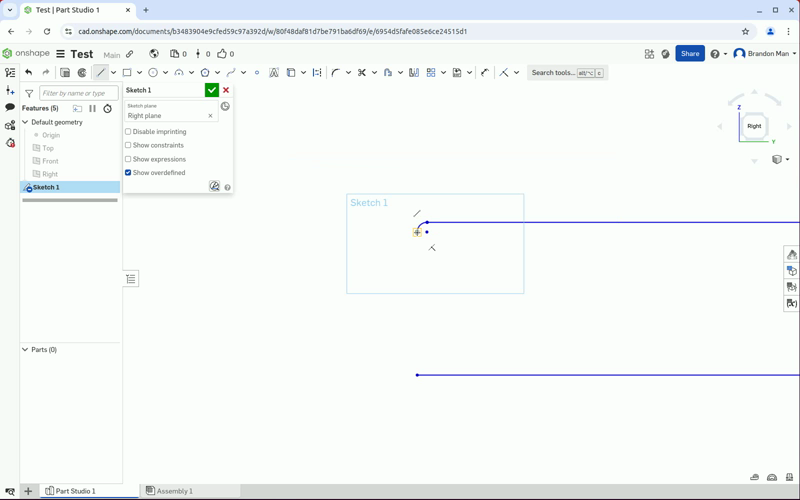
scroll(-6)
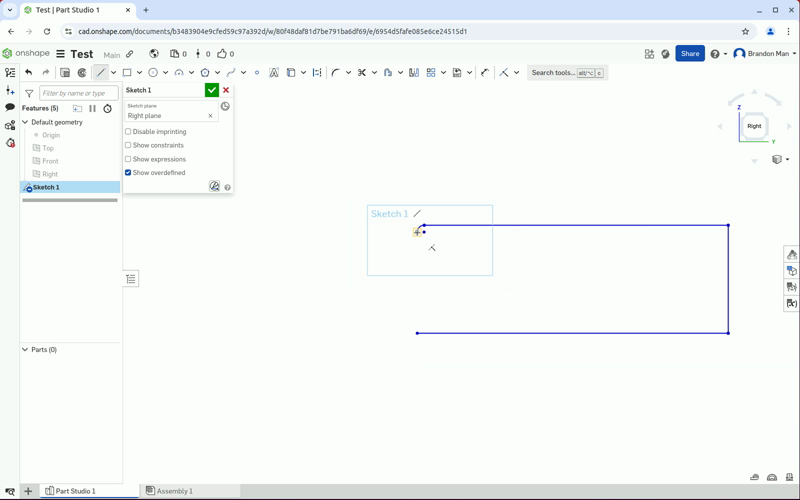
scroll(-6)
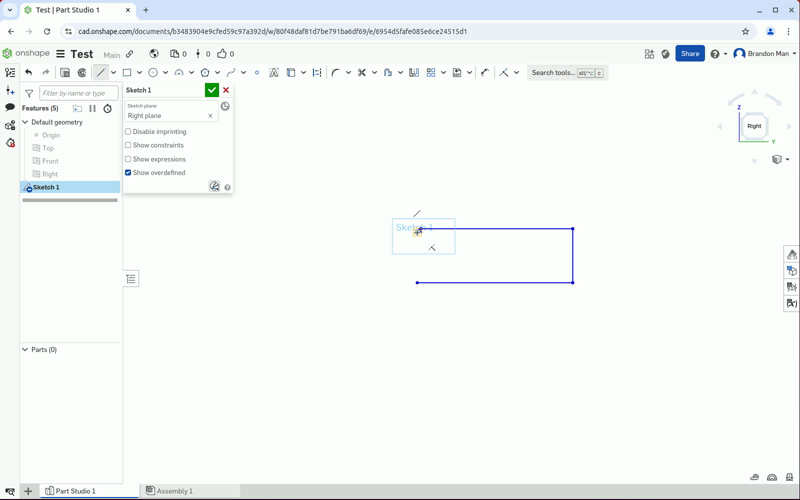
mouse_move(447, 232)
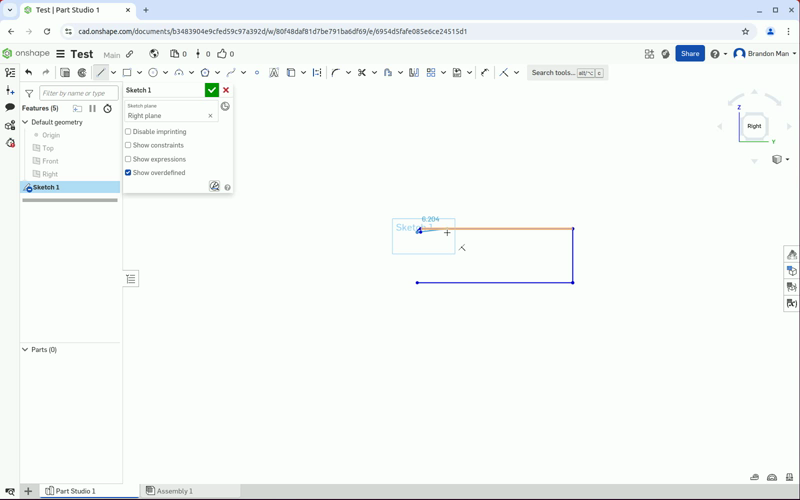
key_down(shift)
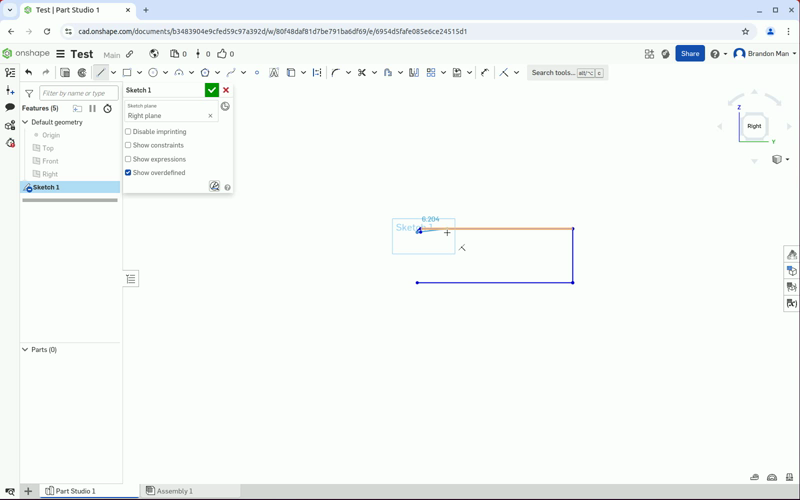
mouse_move(417, 282)
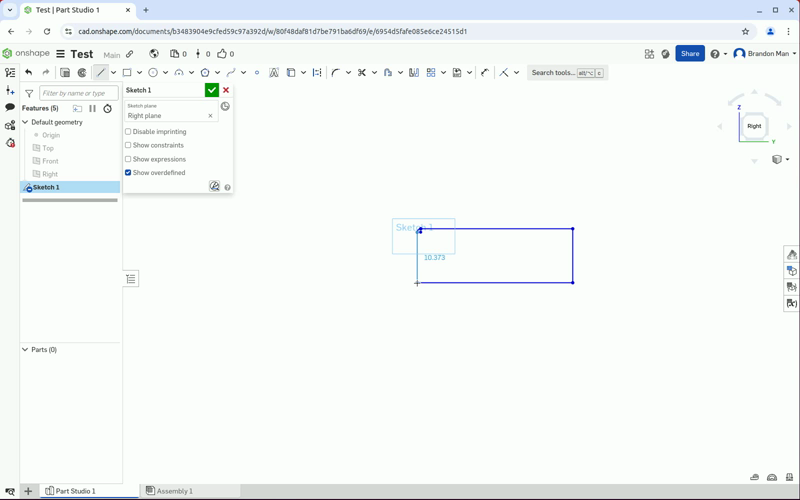
key_up(shift)
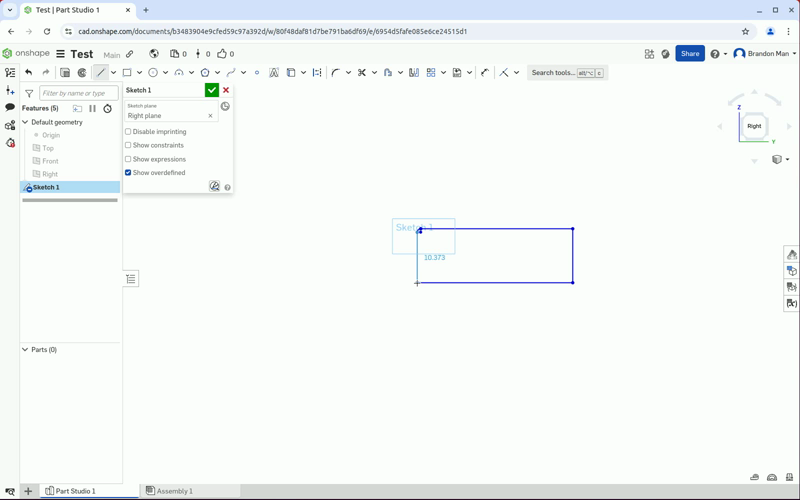
click(417, 282)
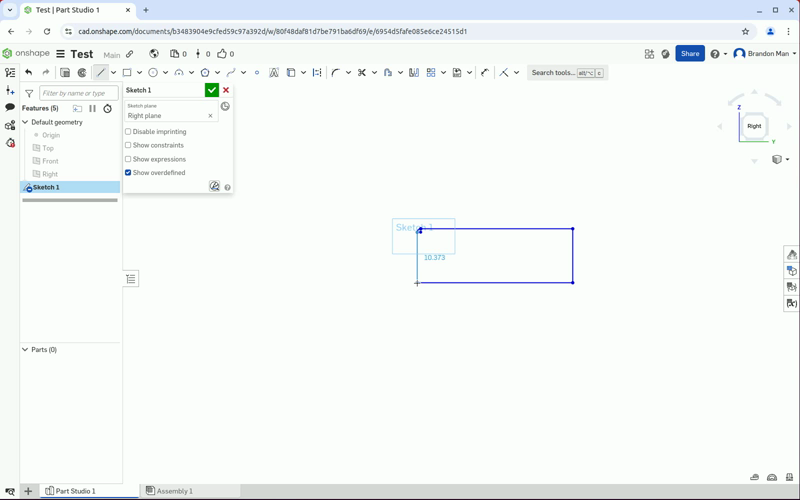
key(esc)
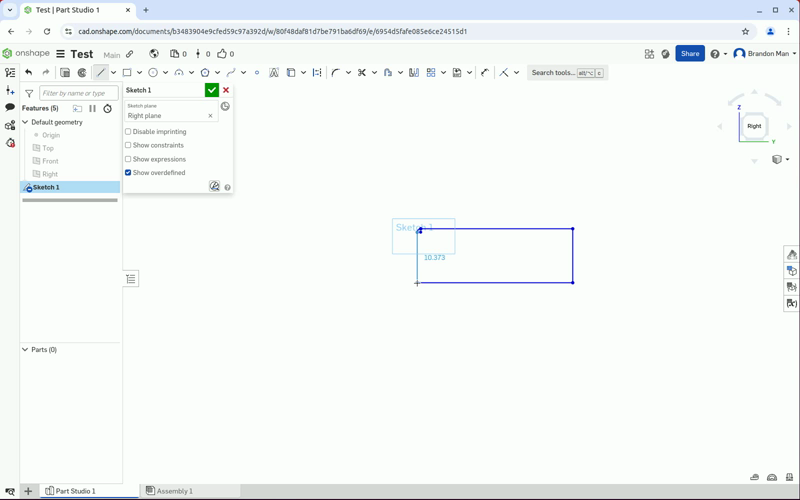
mouse_move(502, 261)
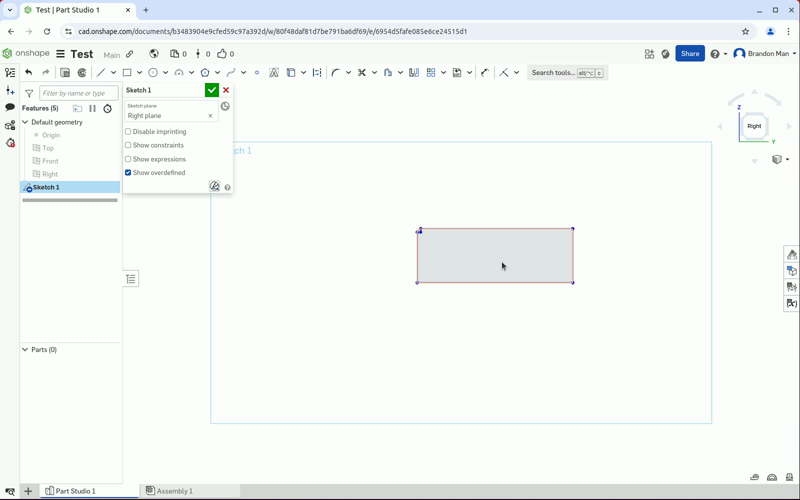
click(502, 261)
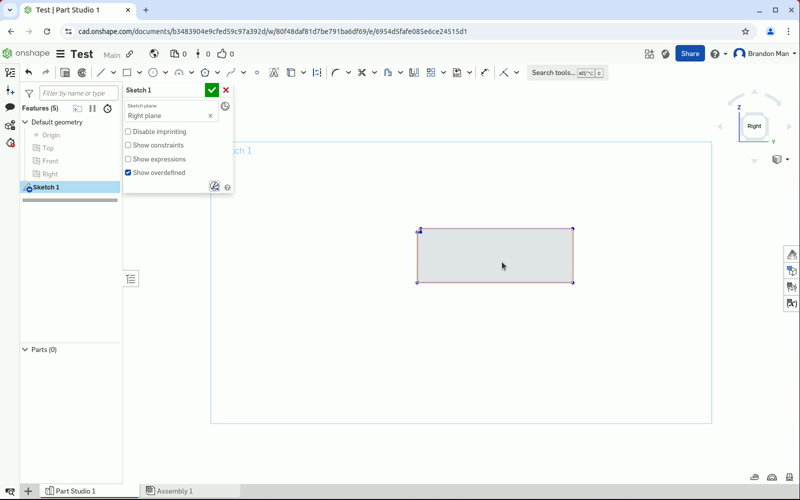
mouse_move(73, 352)
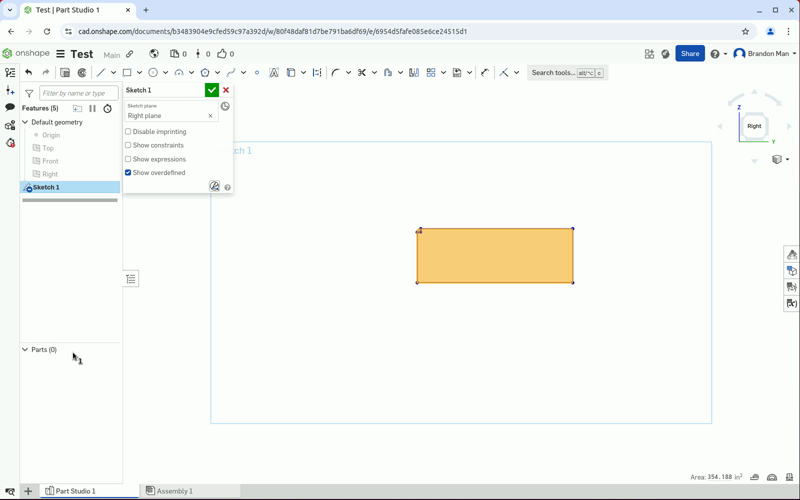
key(shift+y)
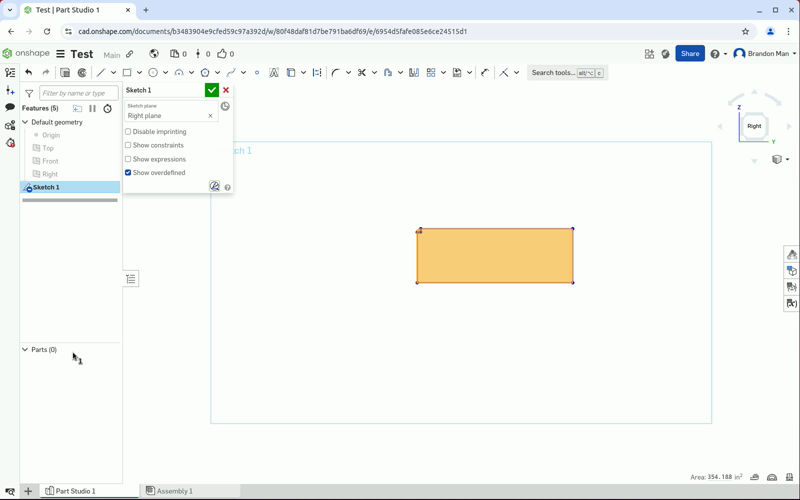
key(shift+e)
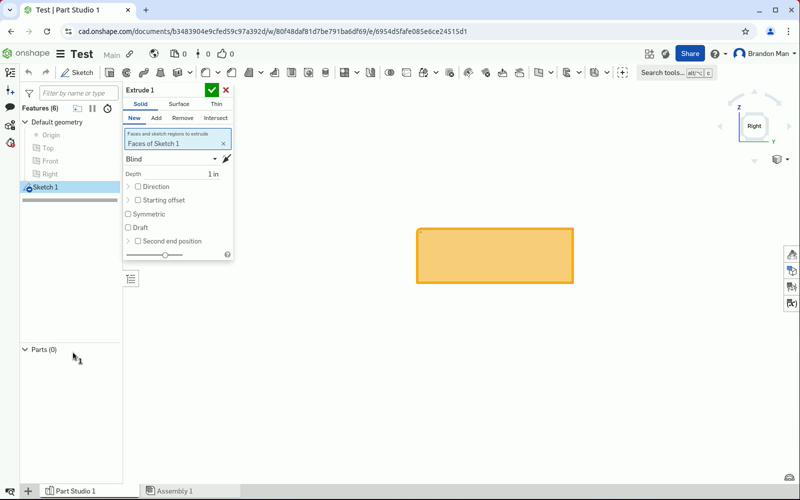
mouse_move(143, 106)
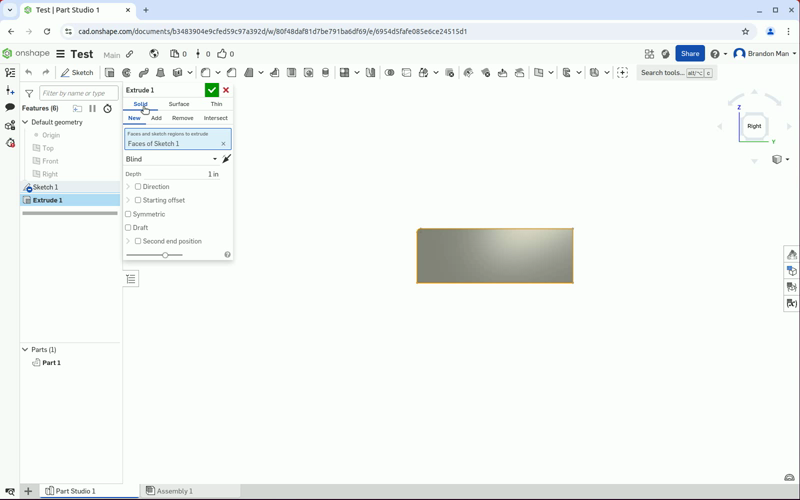
click(143, 106)
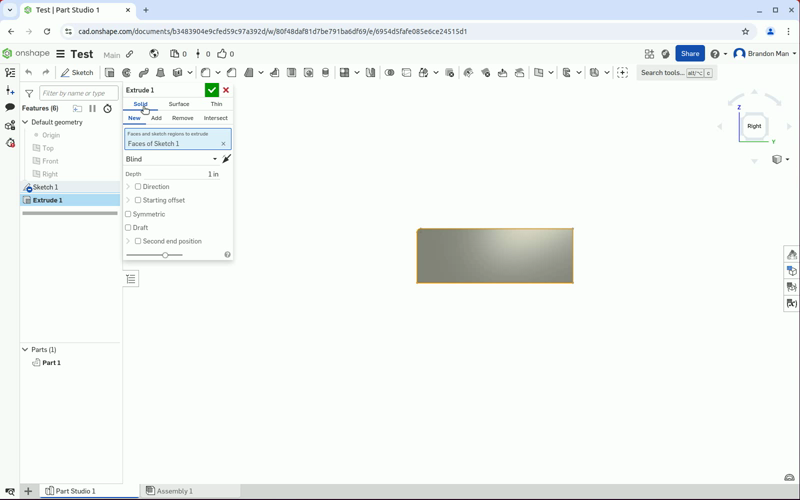
mouse_move(137, 120)
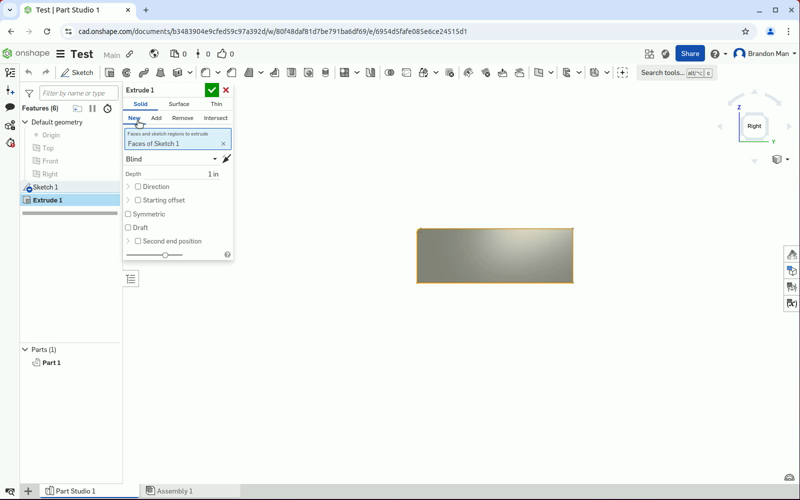
click(137, 120)
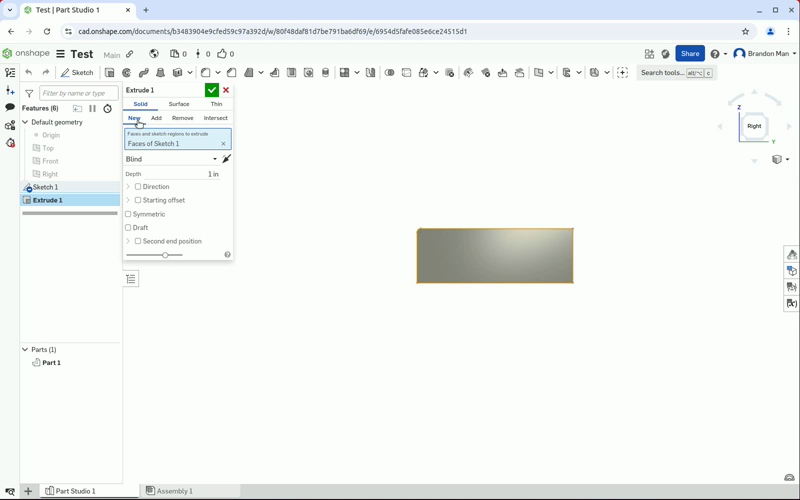
key(tab, 4)
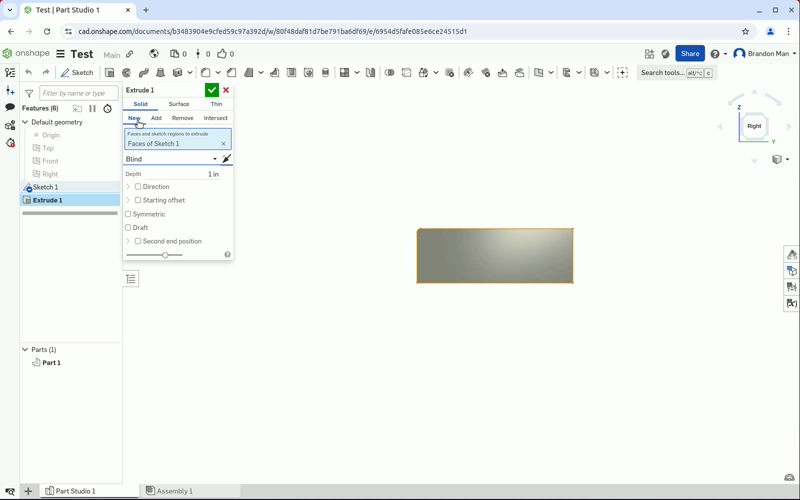
text(10.11)
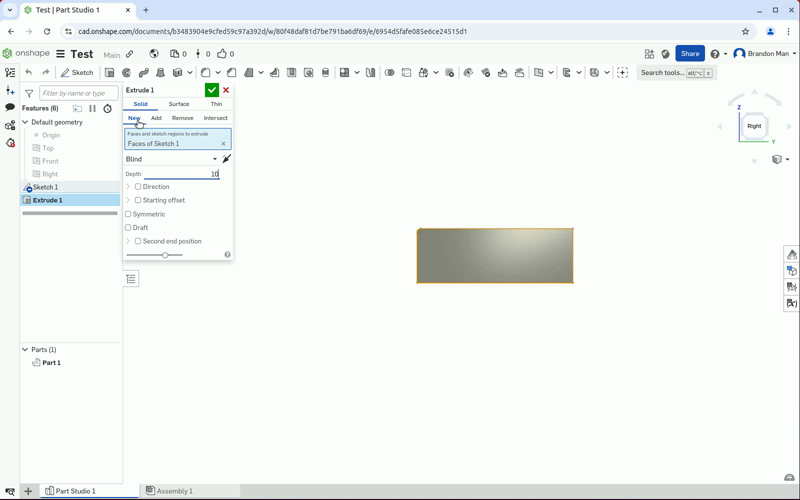
key(enter)
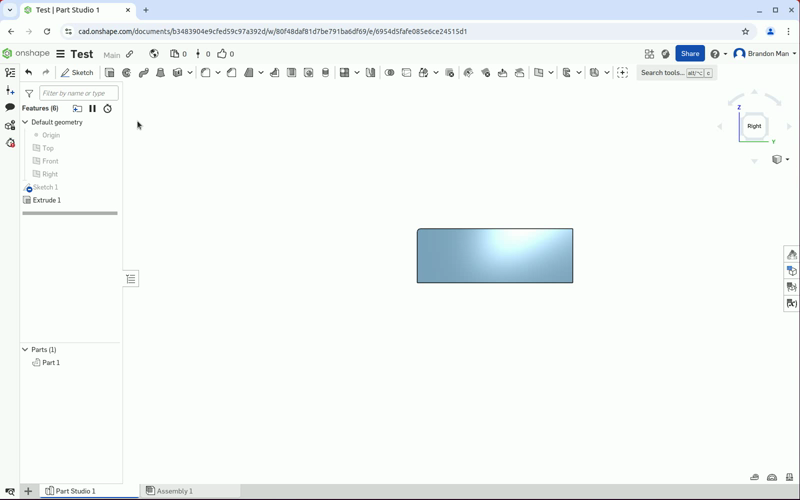
key(shift+h)
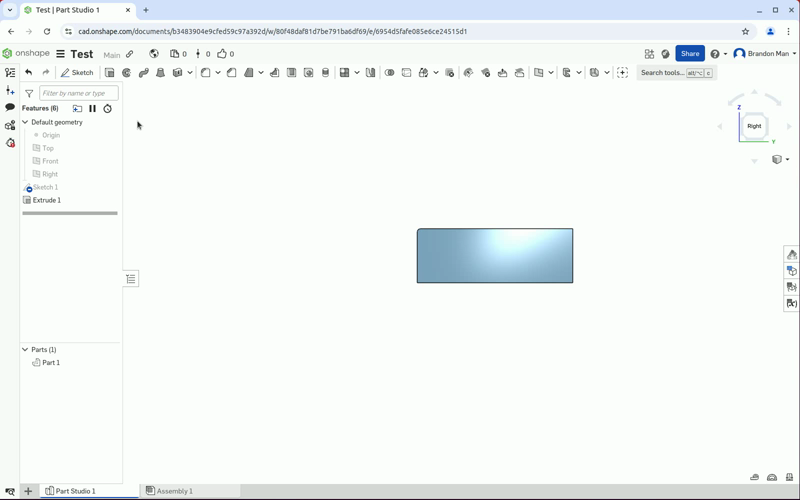
key(shift+h)
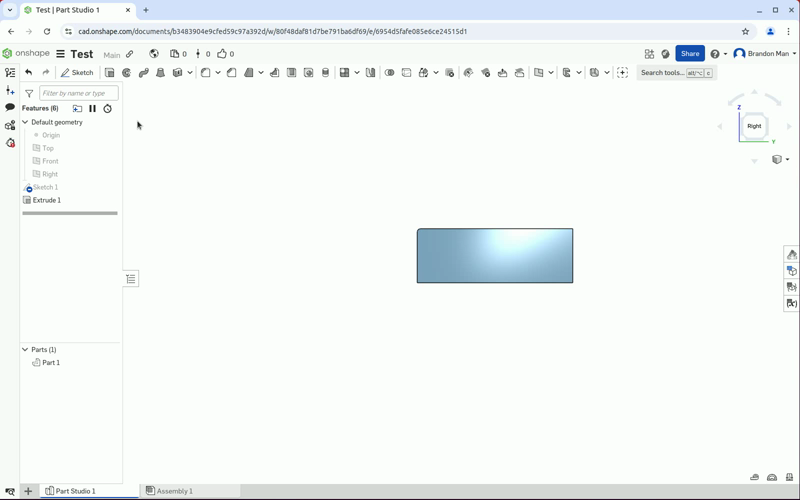
mouse_move(73, 189)
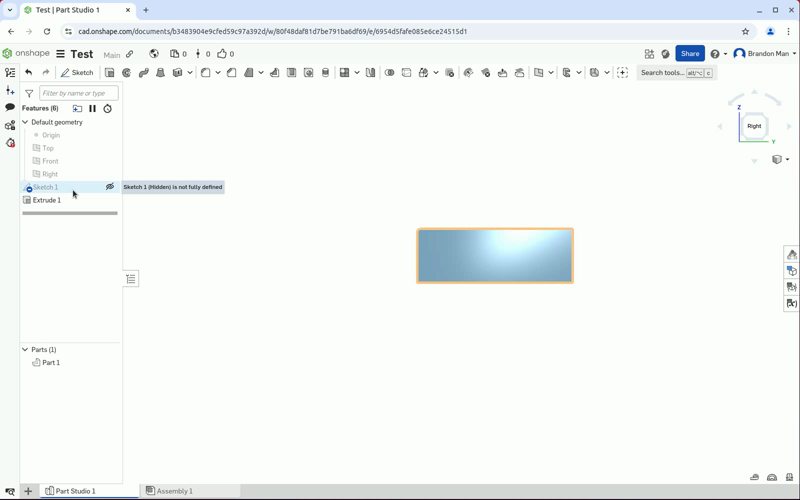
click(73, 189)
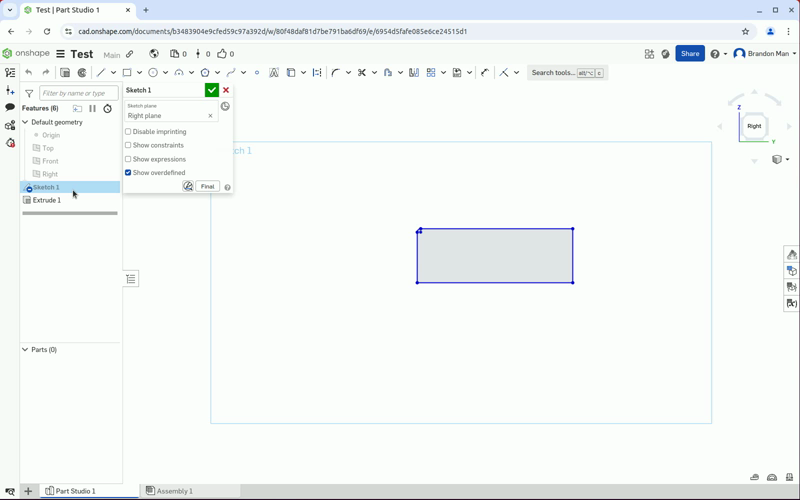
mouse_move(229, 92)
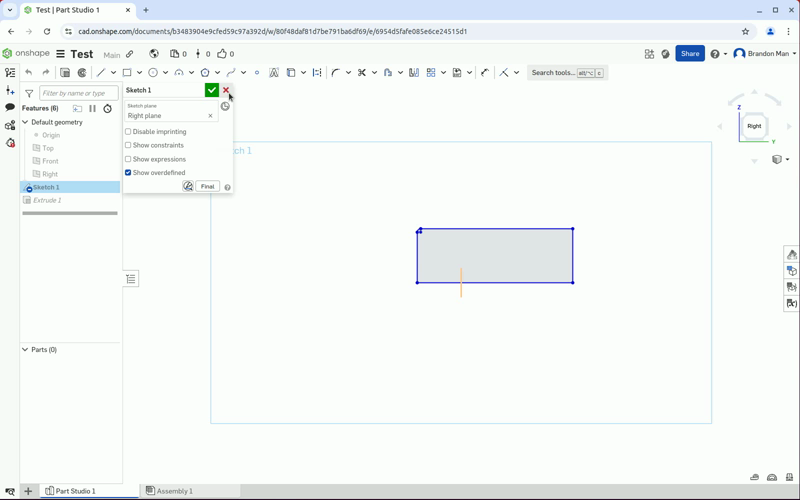
click(229, 92)
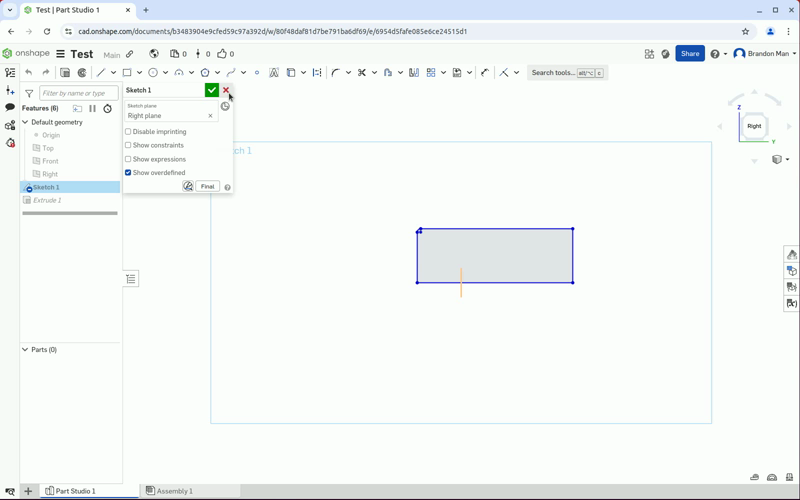
mouse_move(73, 352)
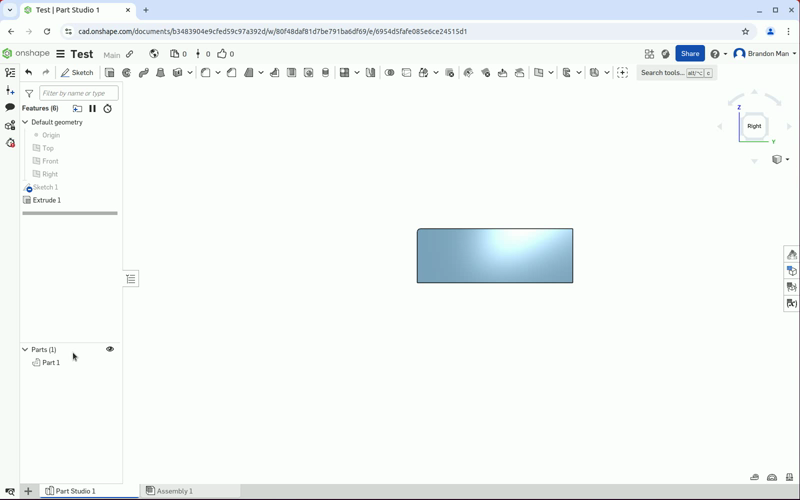
key(y)
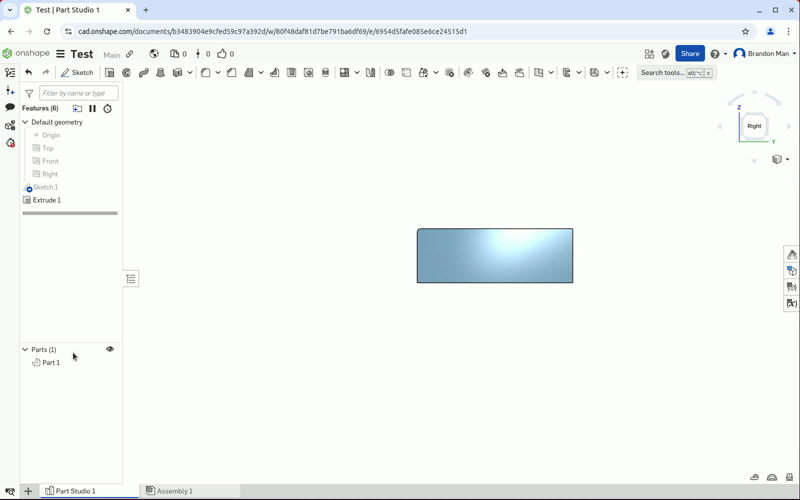
key(shift+p)
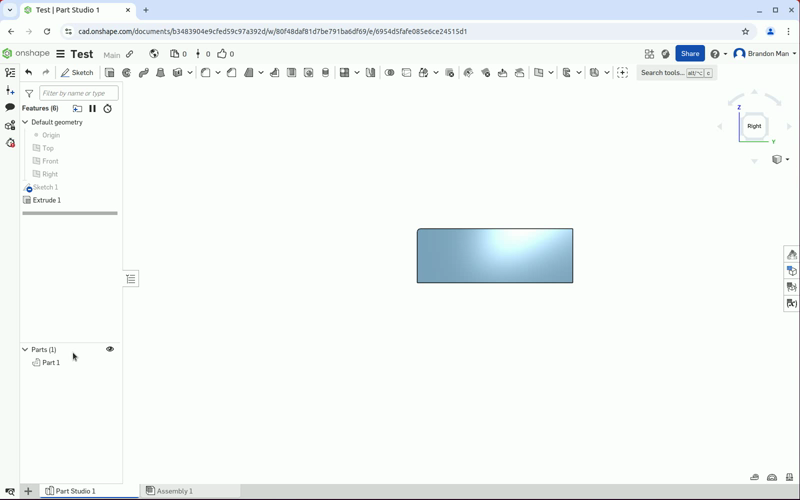
key(space)
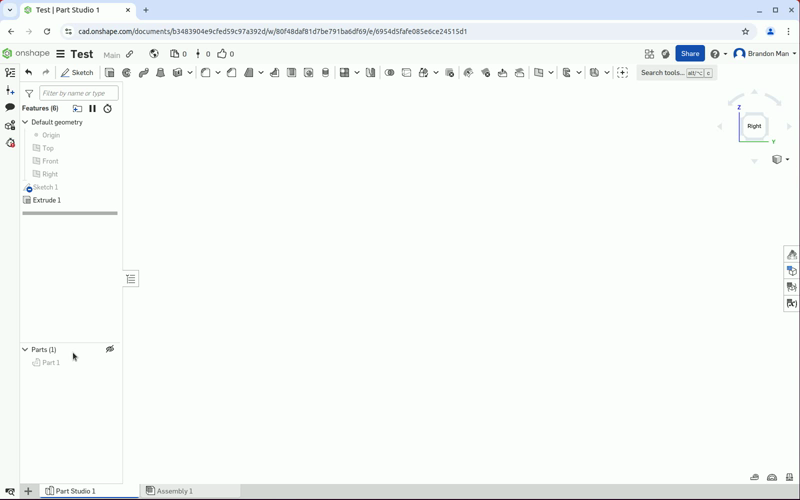
key_down(shift)
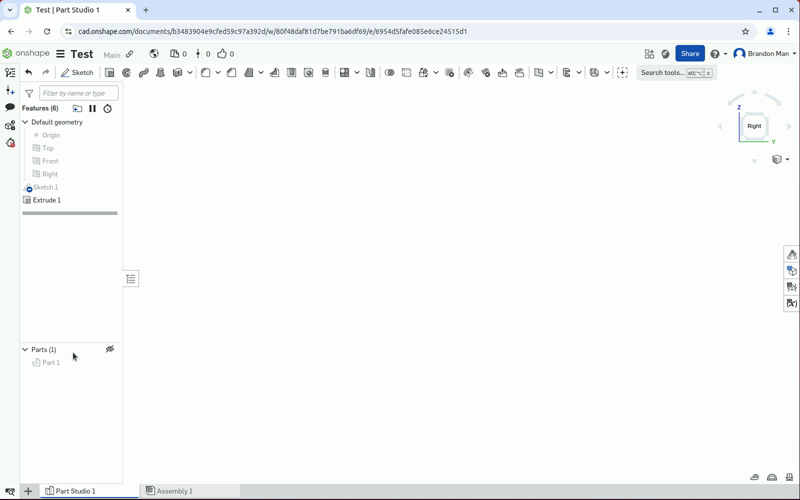
key(right)
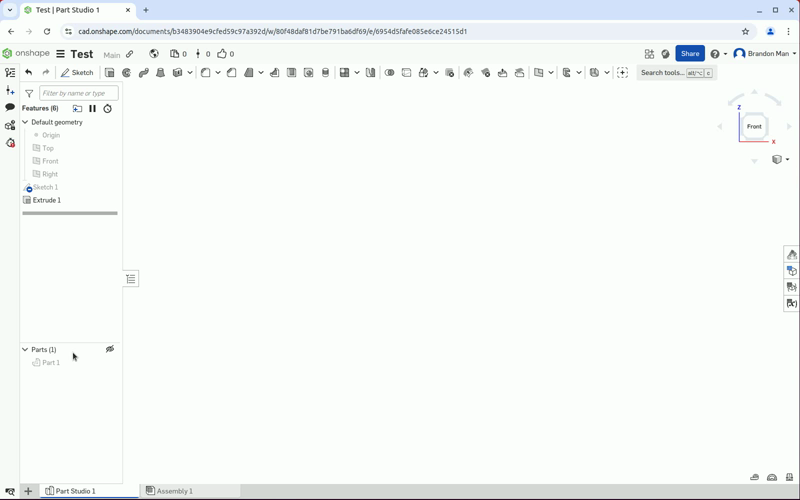
key_up(shift)
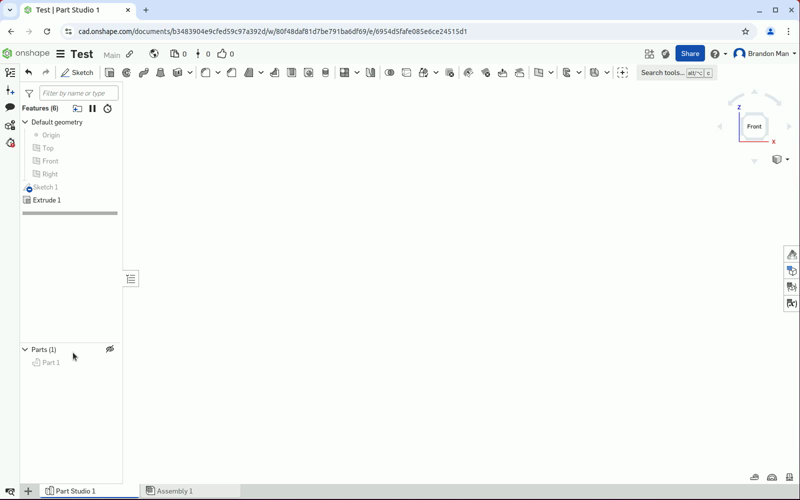
key(space)
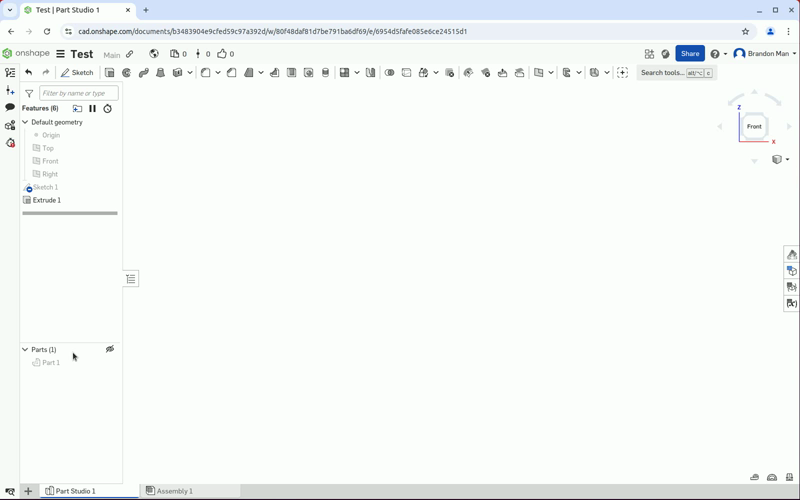
key_down(shift)
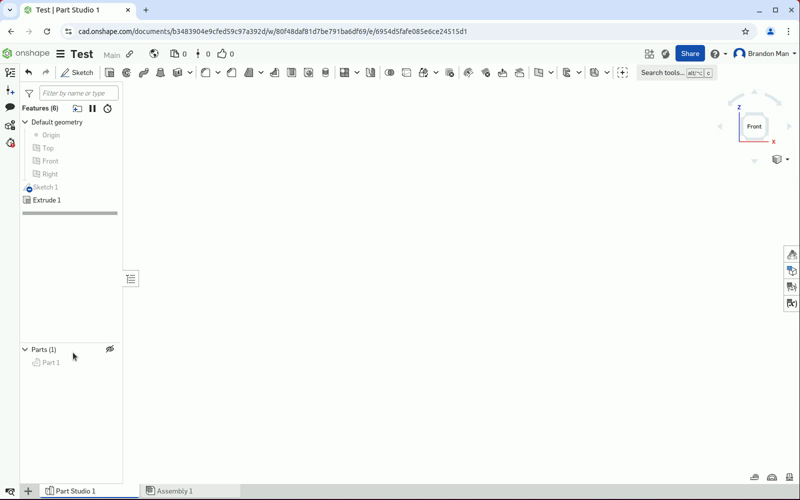
key(down)
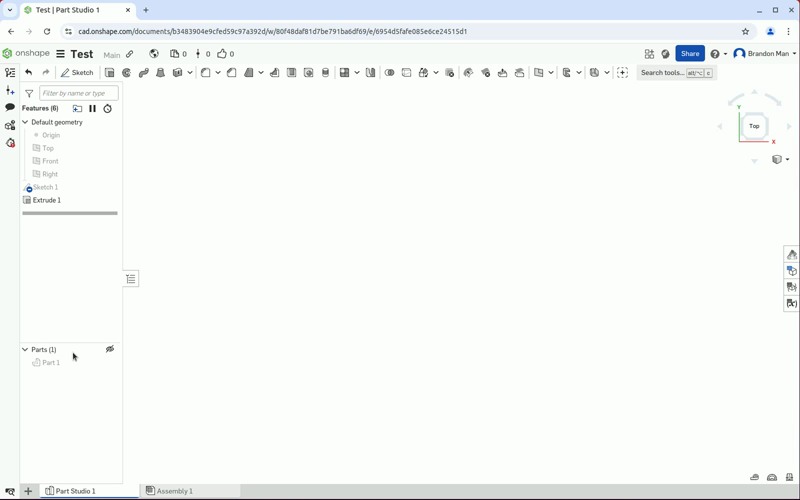
key_up(shift)
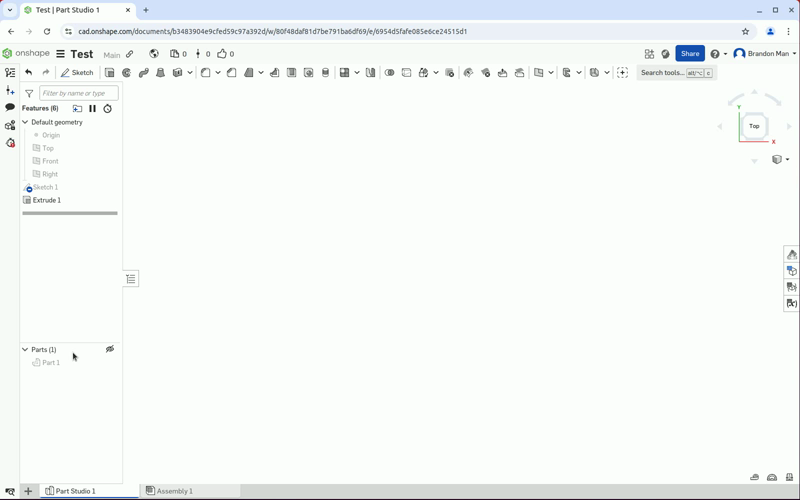
mouse_move(73, 352)
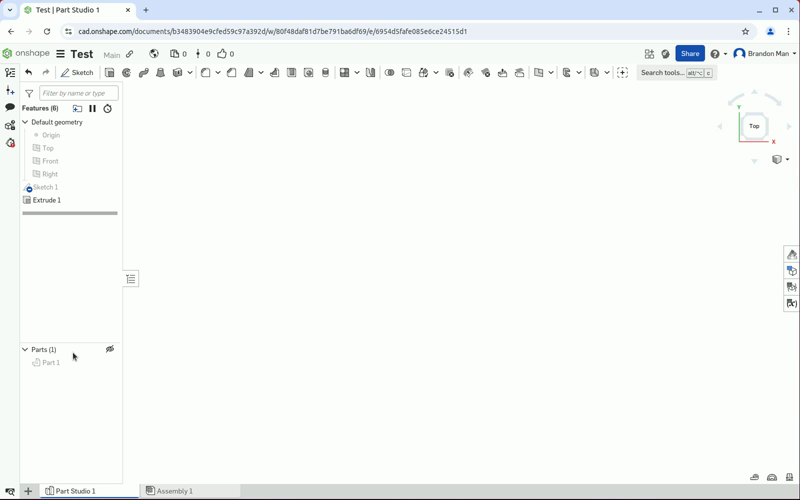
key(shift+y)
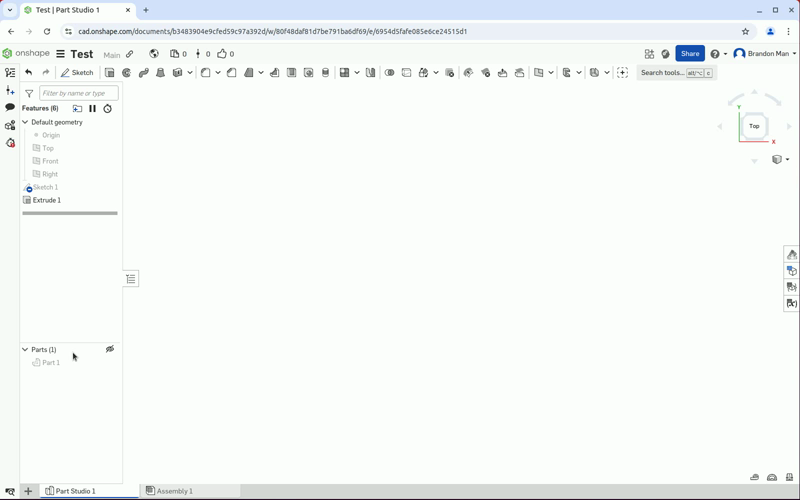
key(shift+s)
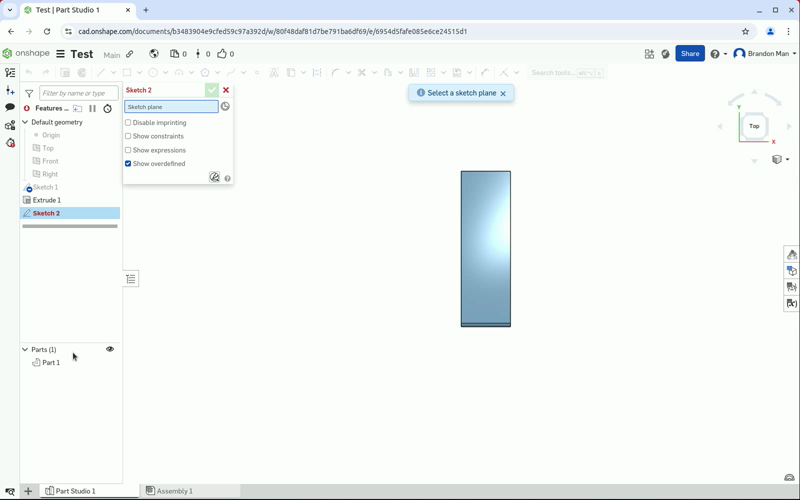
mouse_move(73, 150)
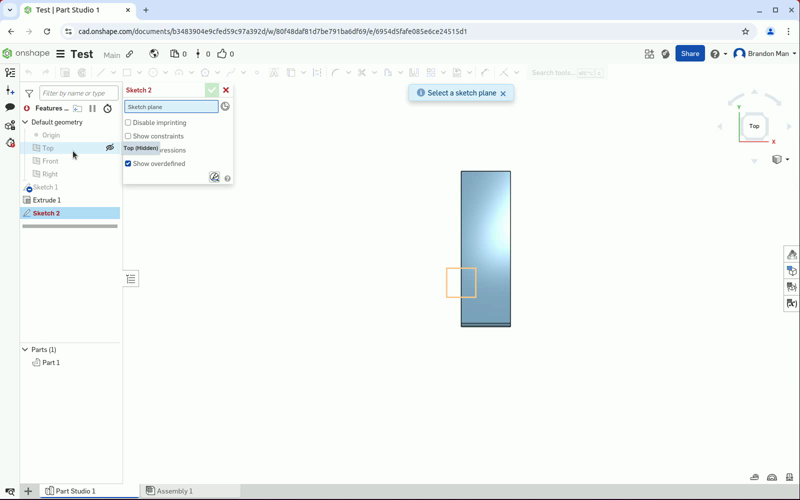
click(73, 150)
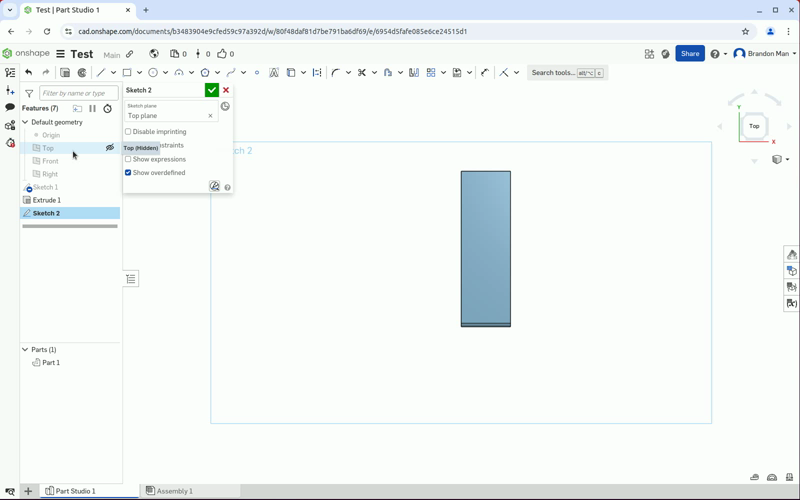
mouse_move(73, 352)
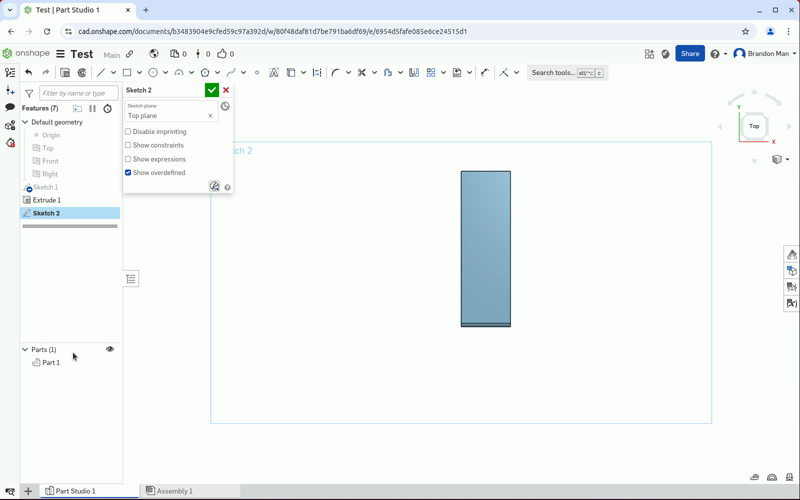
key(y)
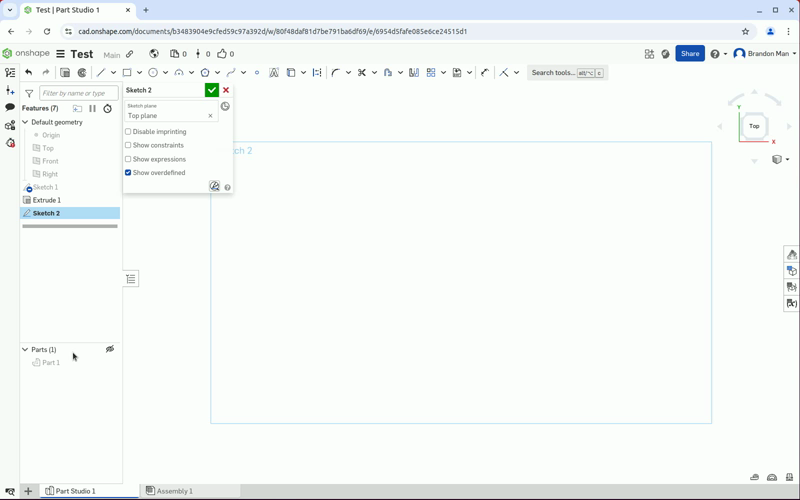
key(l)
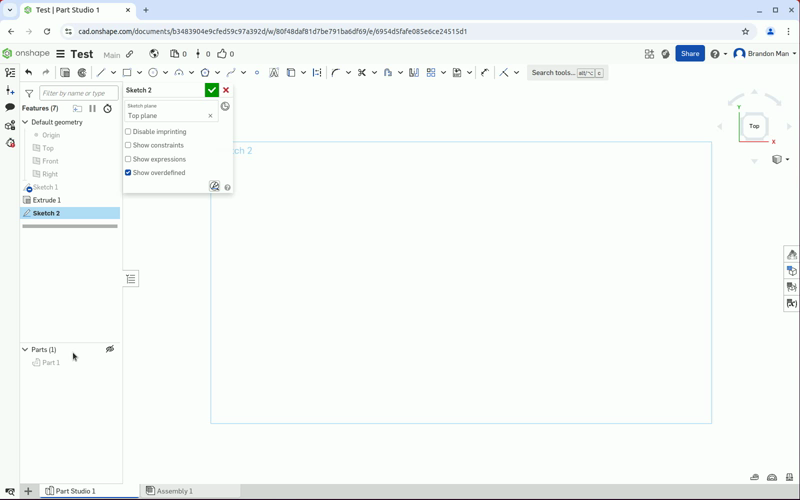
key_down(shift)
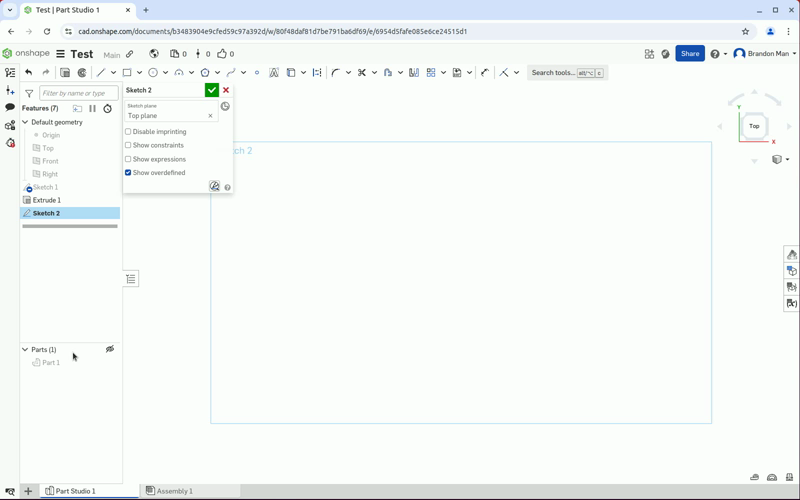
mouse_move(474, 345)
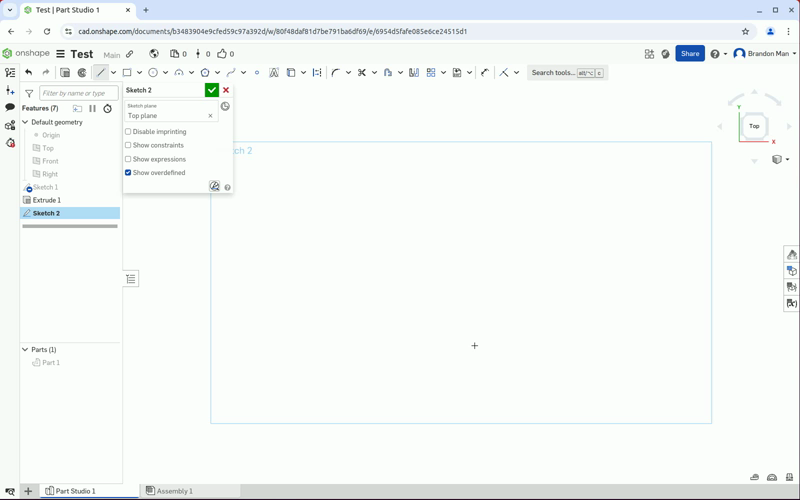
click(474, 345)
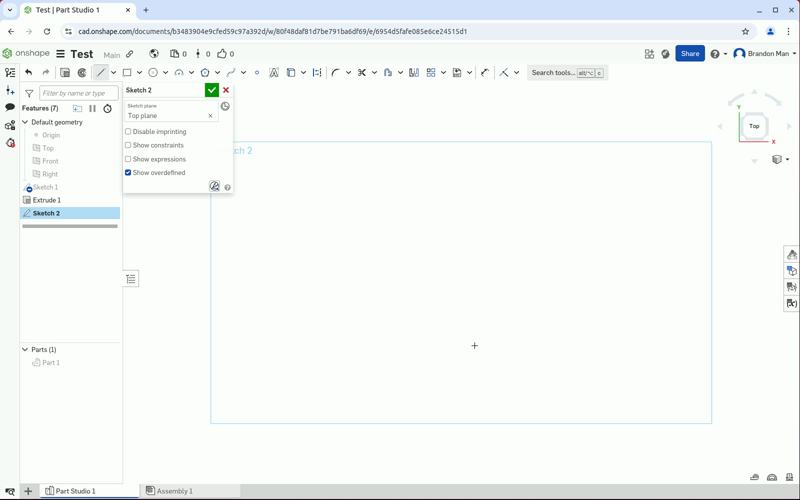
key_up(shift)
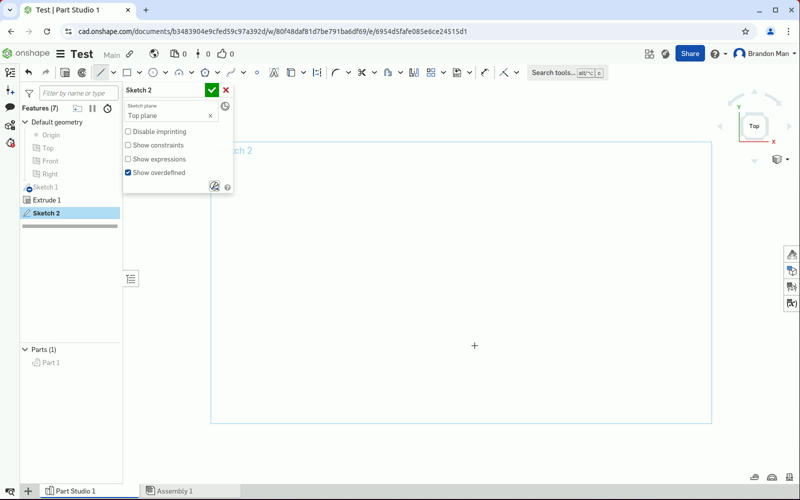
key_down(shift)
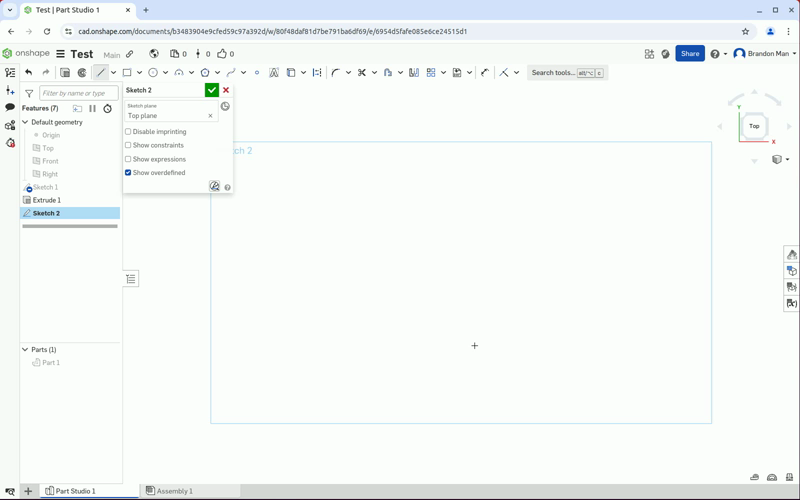
mouse_move(504, 345)
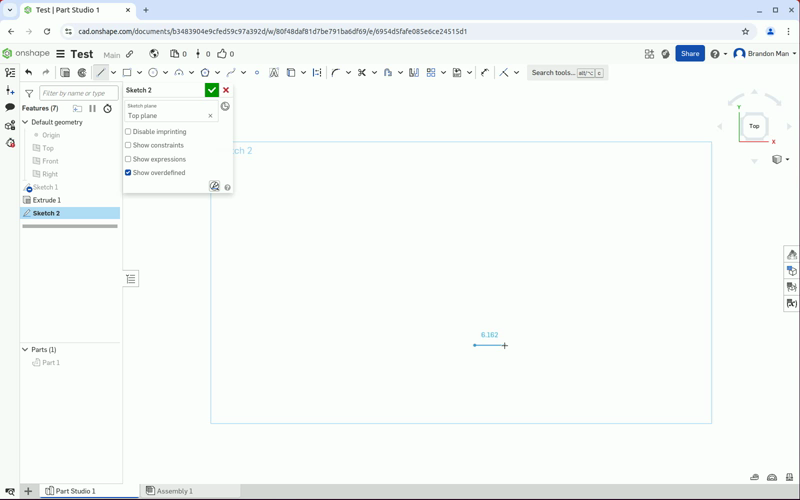
mouse_move(498, 345)
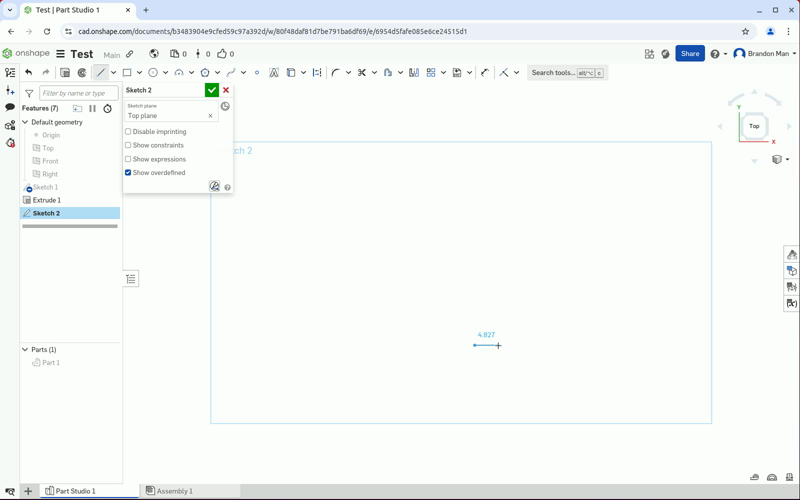
click(498, 345)
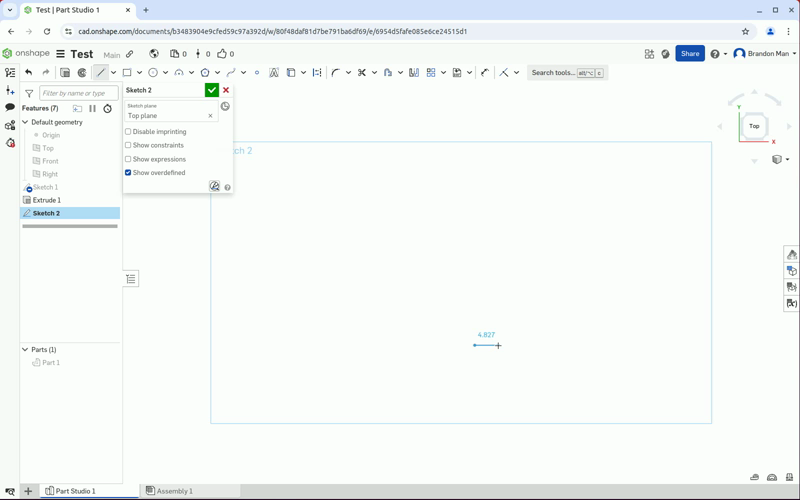
key_up(shift)
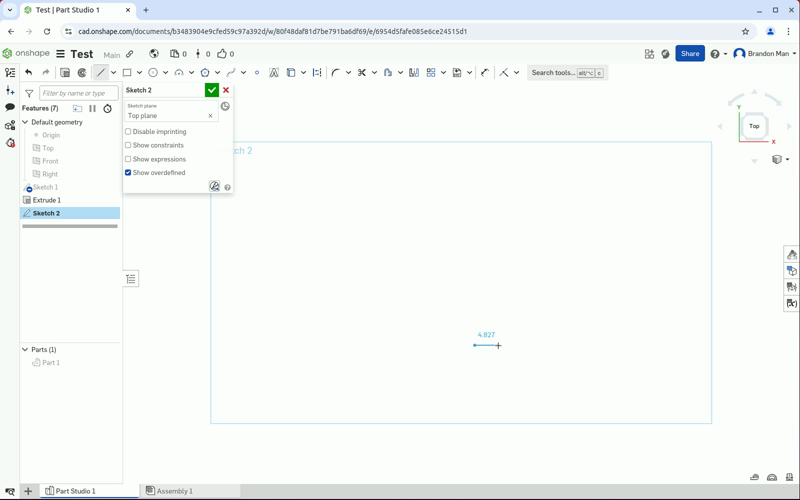
key_down(shift)
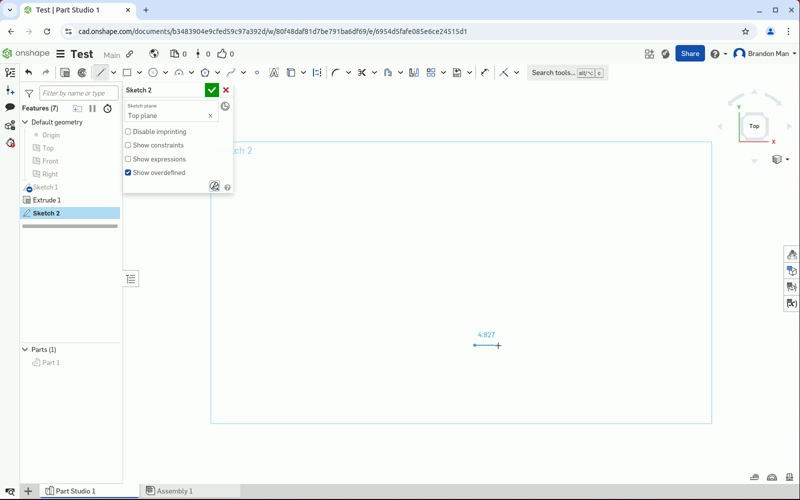
mouse_move(498, 222)
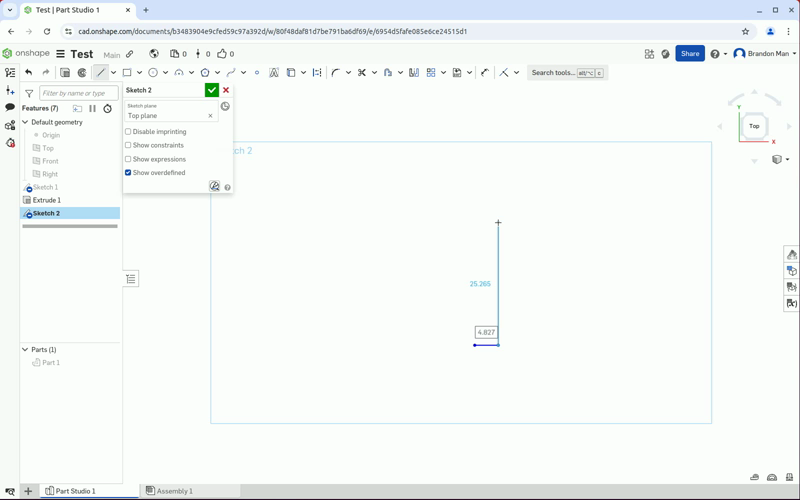
click(498, 222)
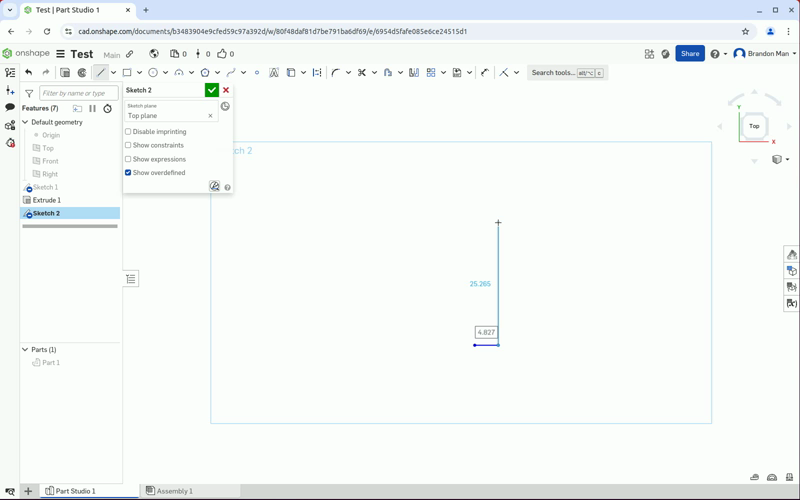
key_up(shift)
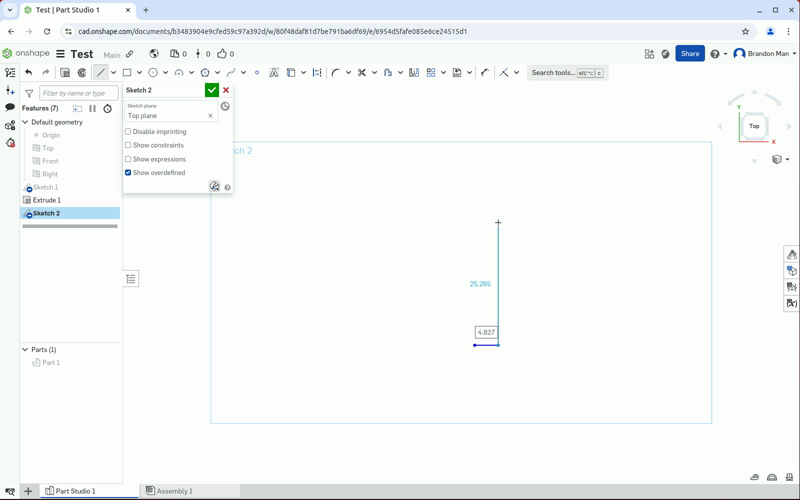
key_down(shift)
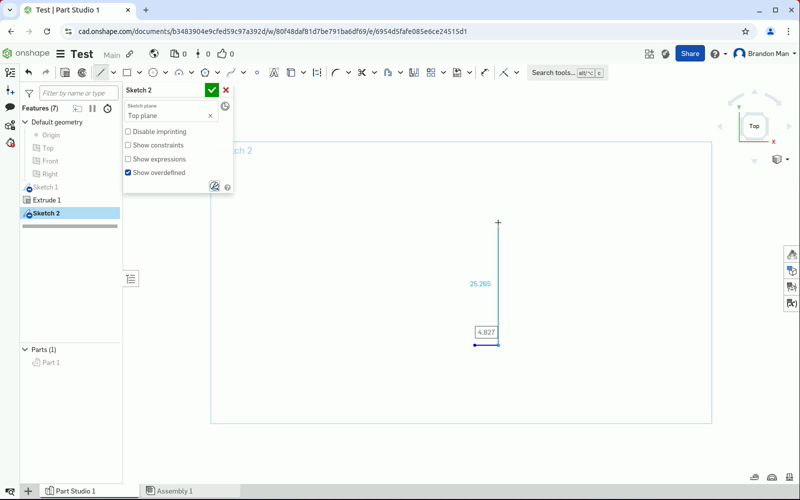
mouse_move(528, 222)
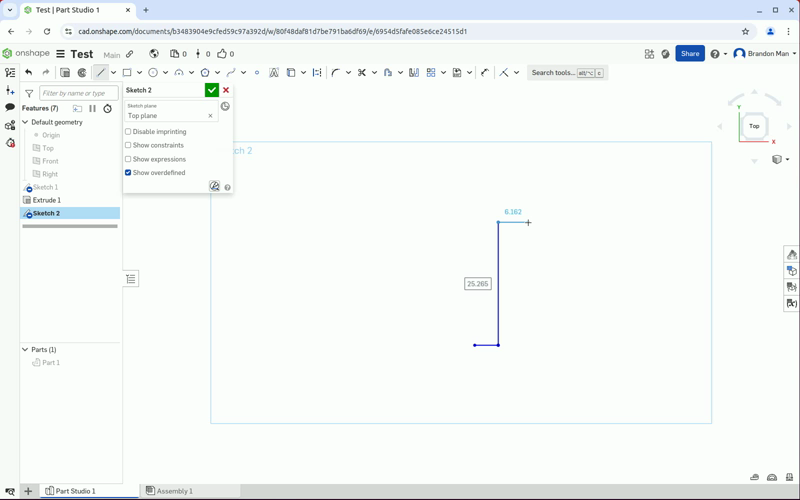
mouse_move(474, 222)
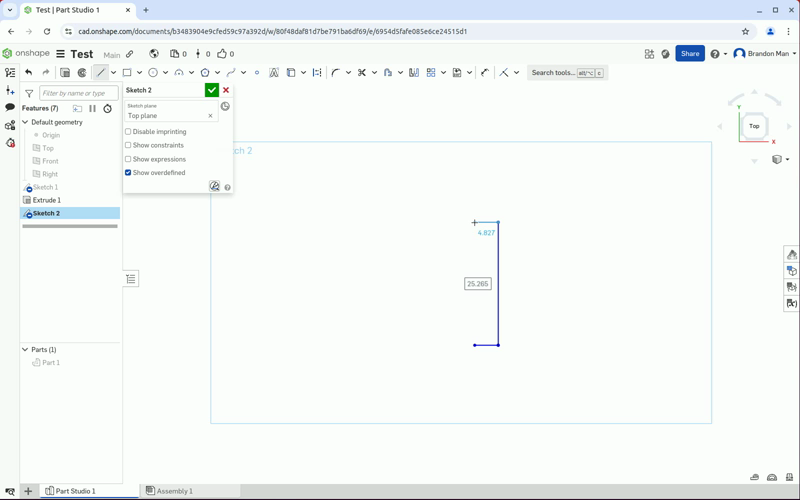
click(474, 222)
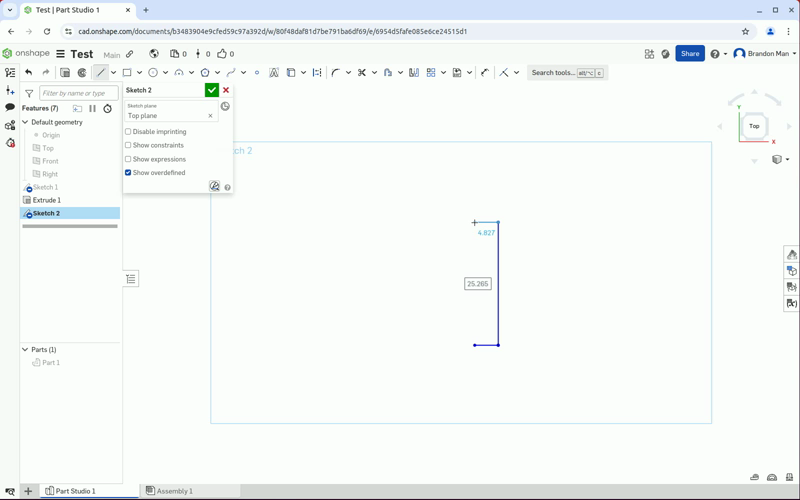
key_up(shift)
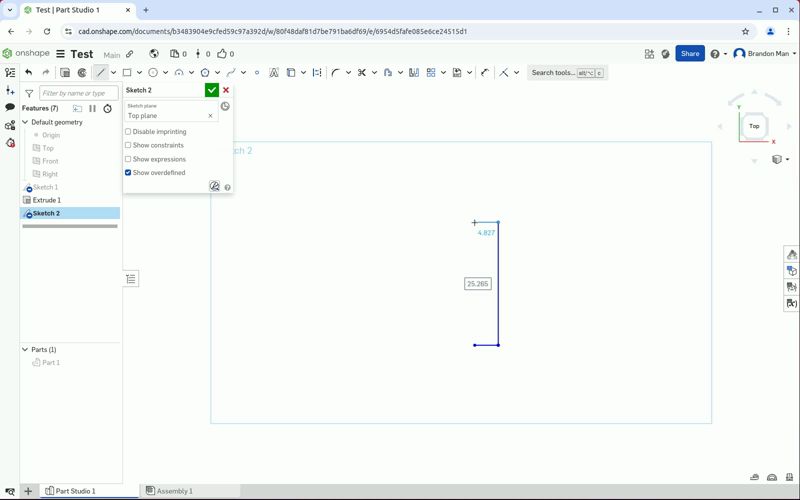
key_down(shift)
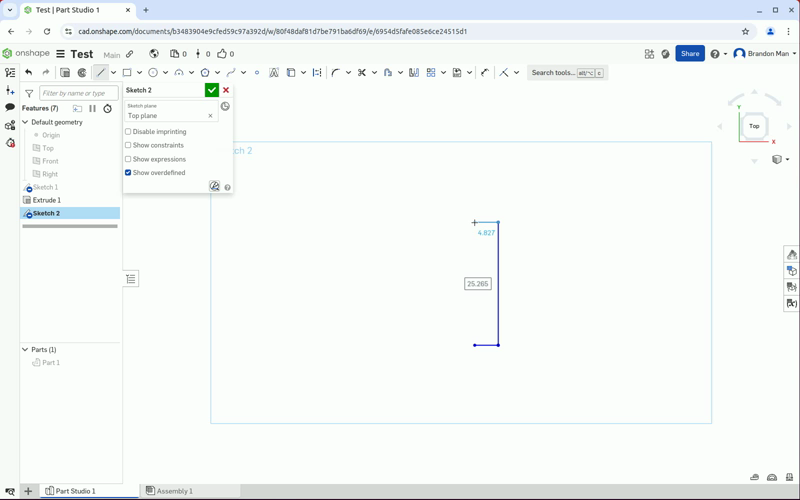
mouse_move(474, 345)
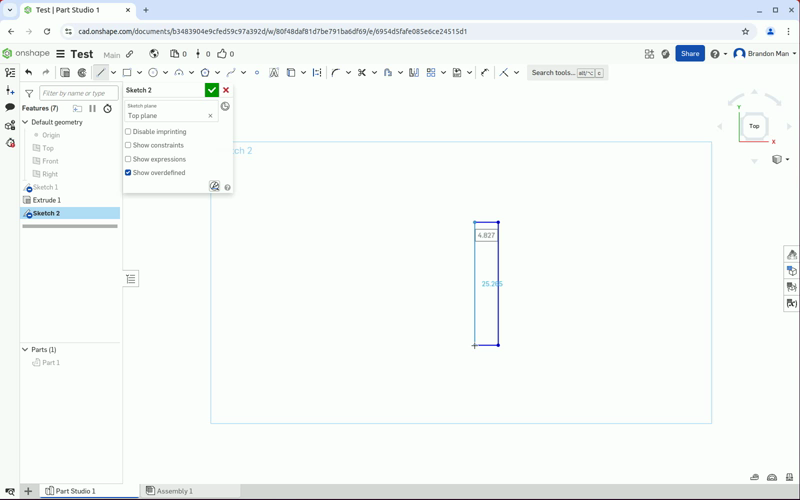
key_up(shift)
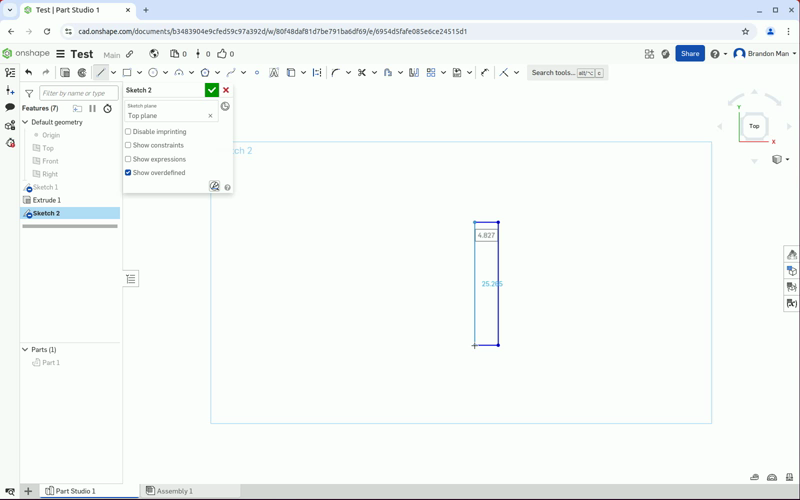
click(474, 345)
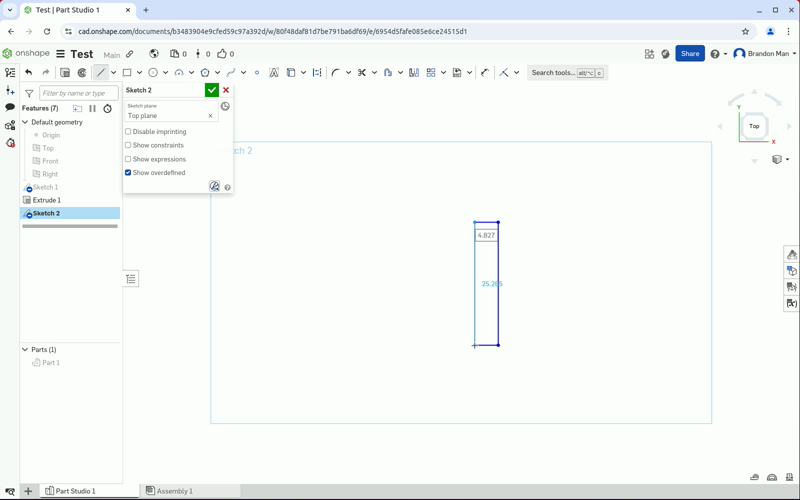
key(esc)
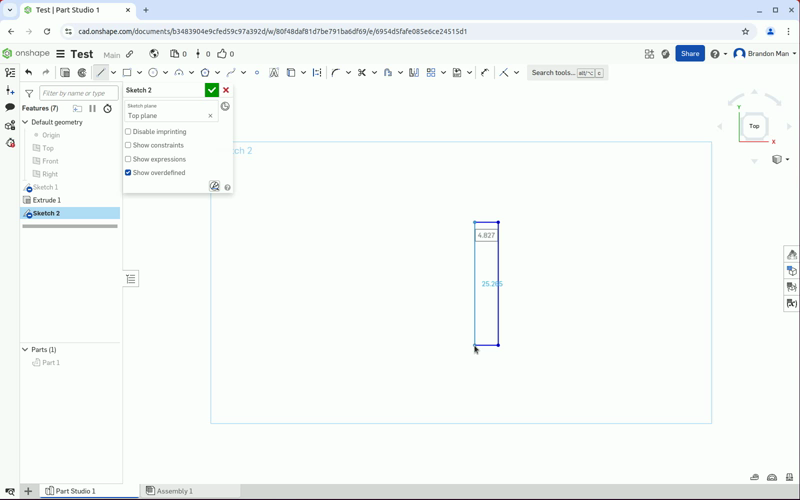
mouse_move(479, 268)
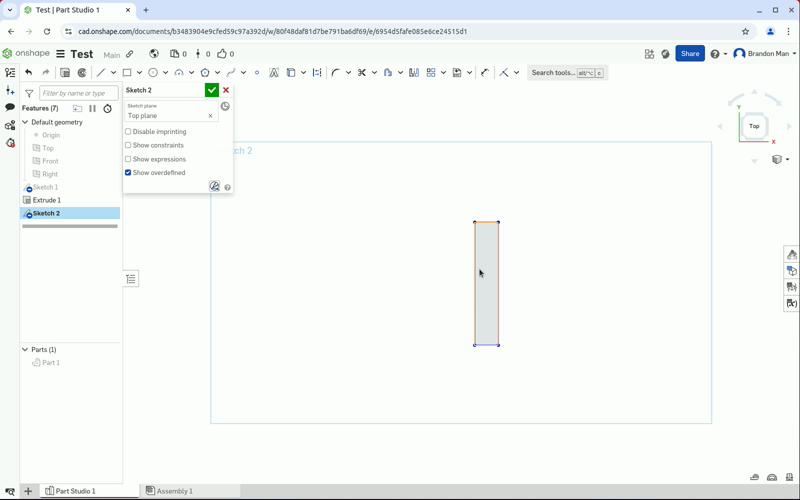
click(479, 268)
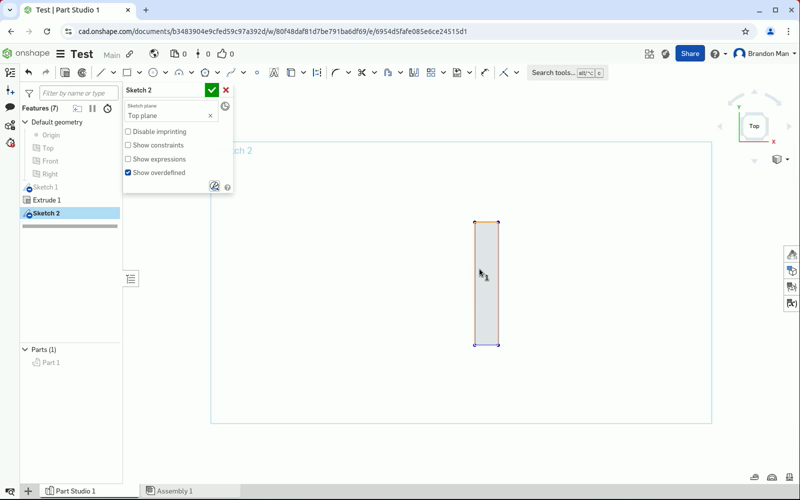
mouse_move(73, 352)
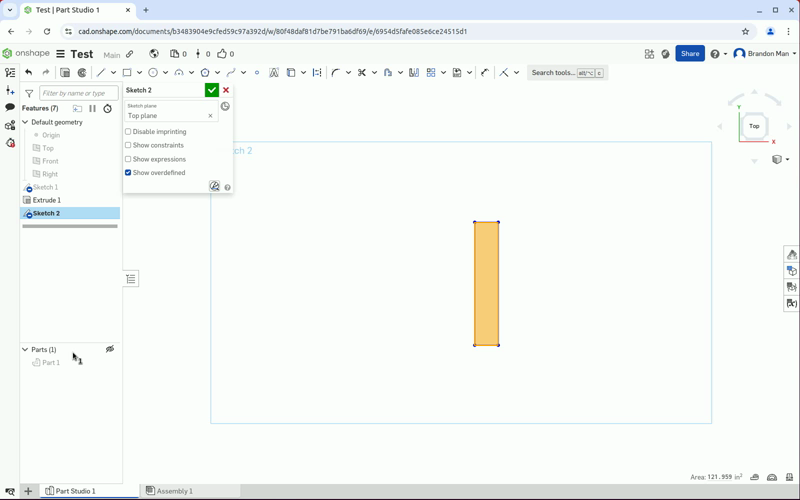
key(shift+y)
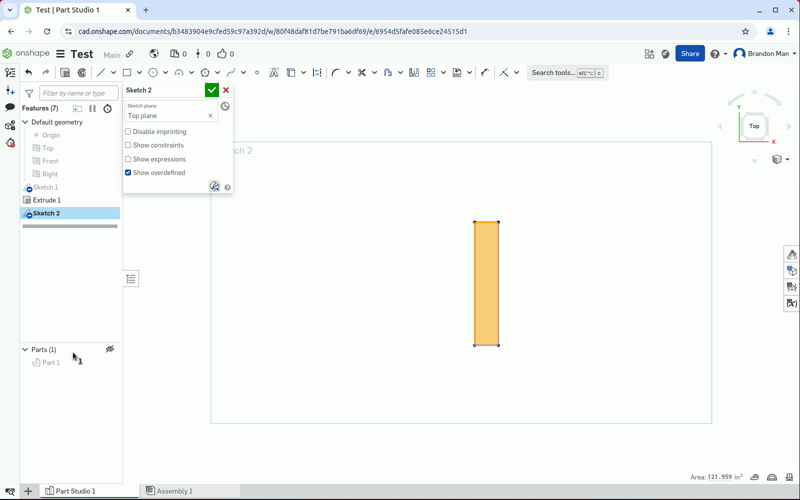
key(shift+e)
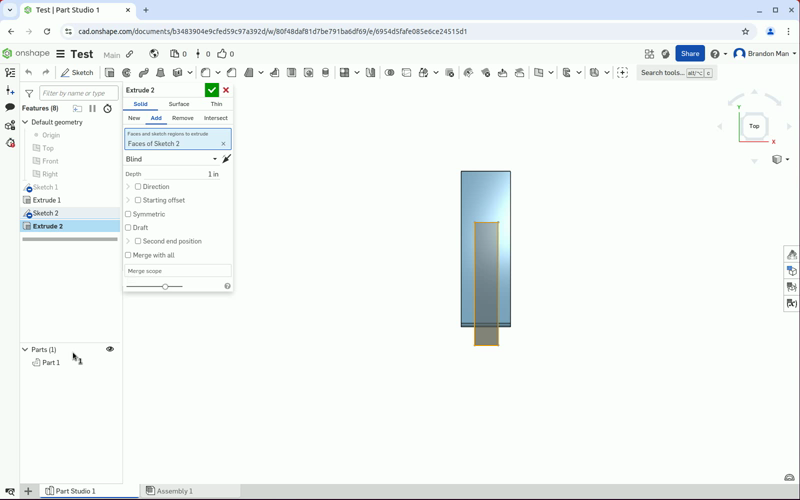
mouse_move(143, 106)
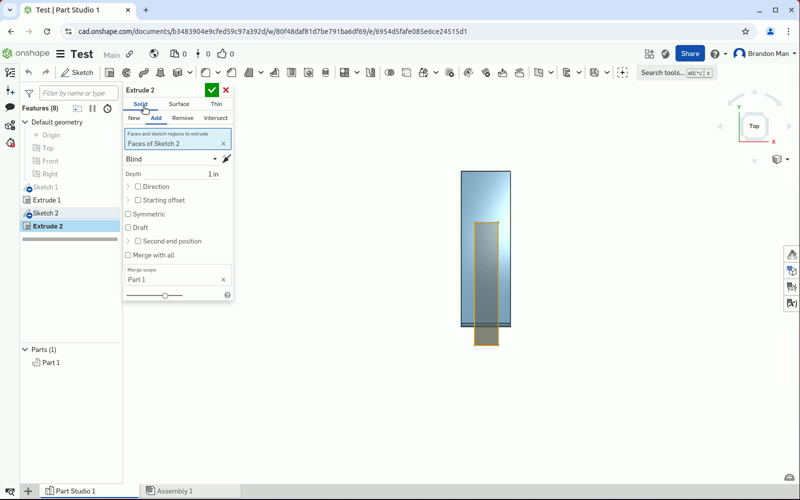
click(143, 106)
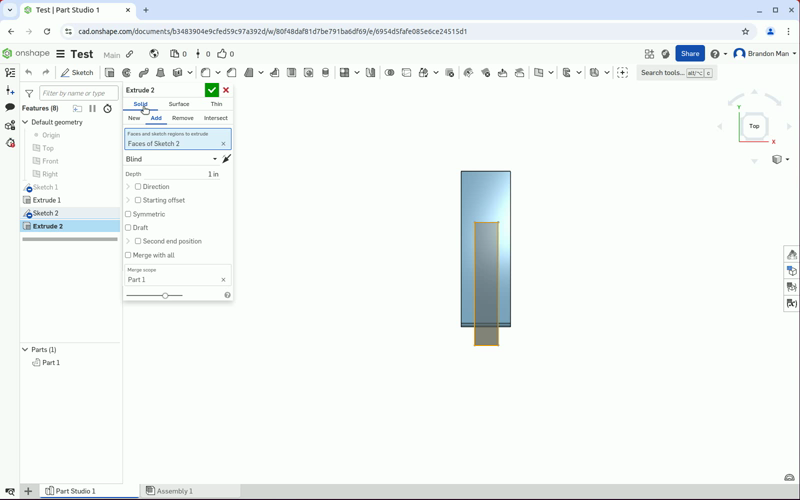
mouse_move(186, 120)
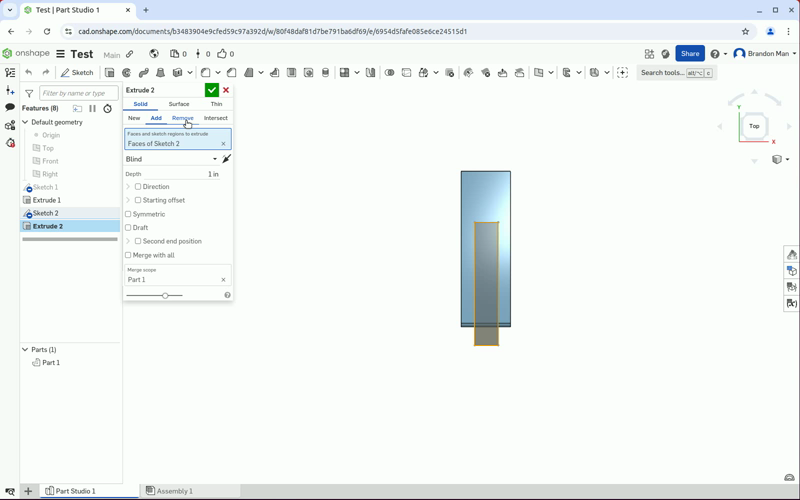
click(186, 120)
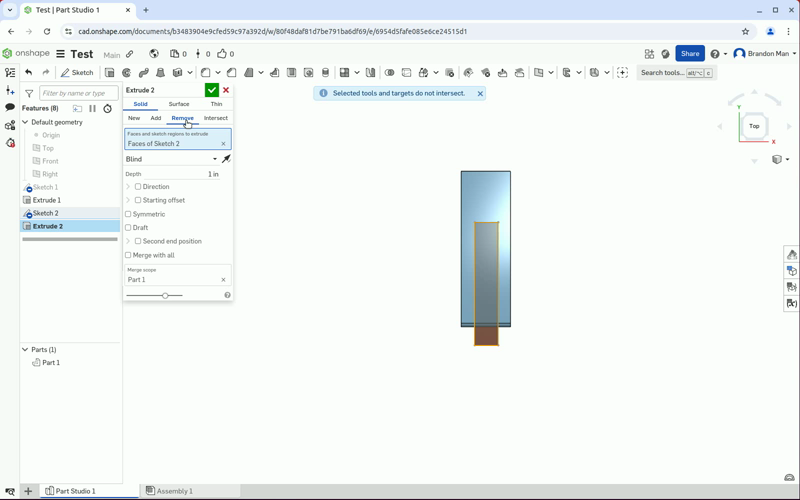
key(tab, 4)
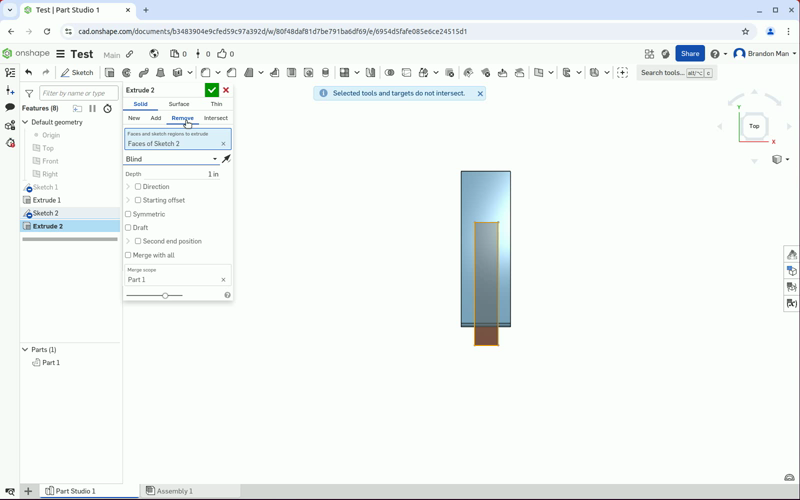
text(-11.795)
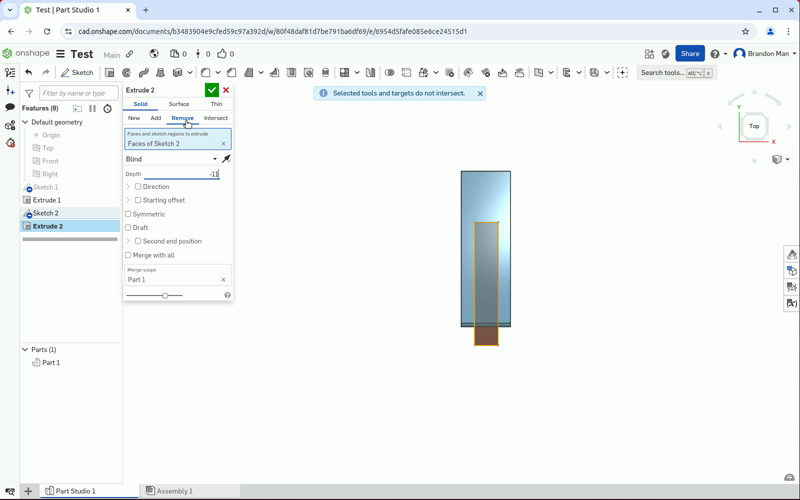
key(tab, 6)
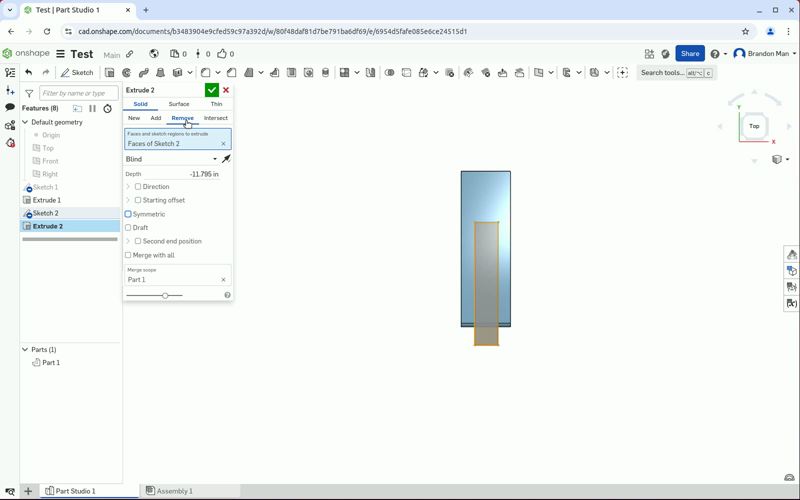
key(space)
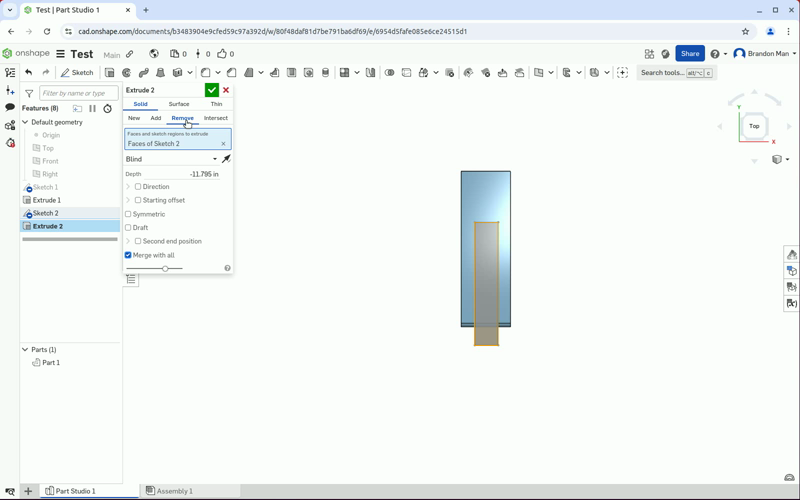
key(enter)
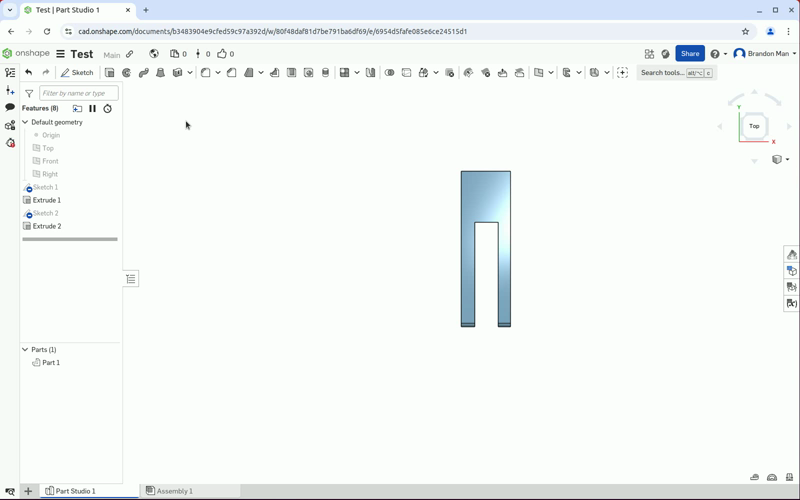
key(shift+h)
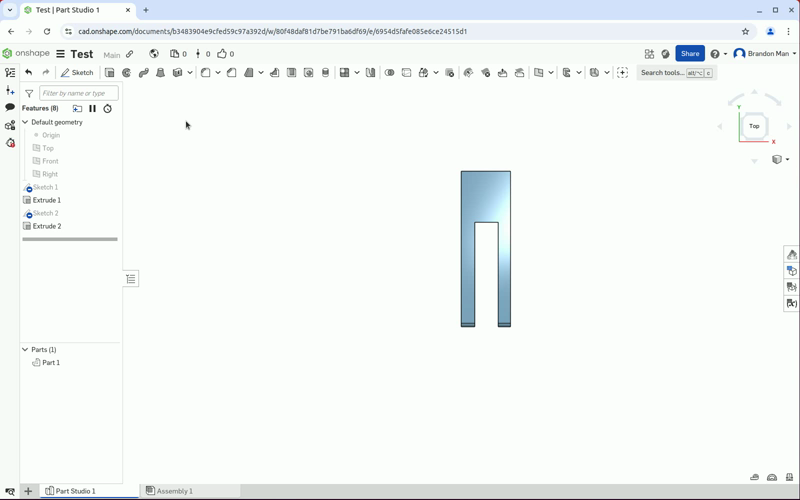
key(shift+h)
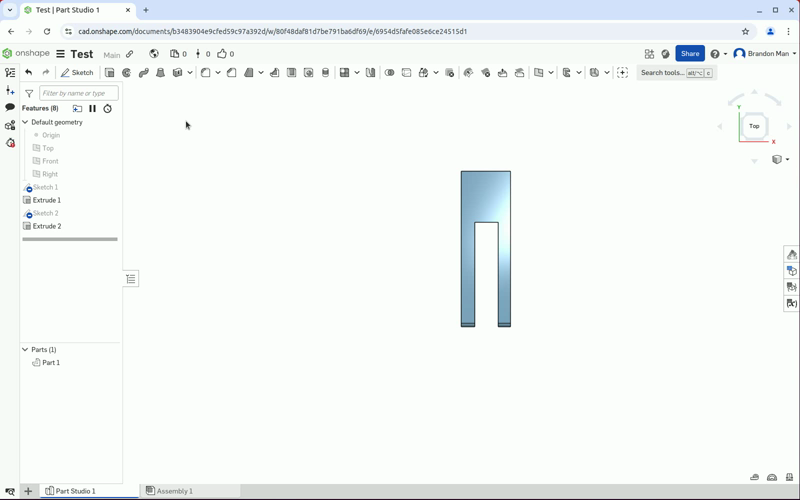
key(shift+7)
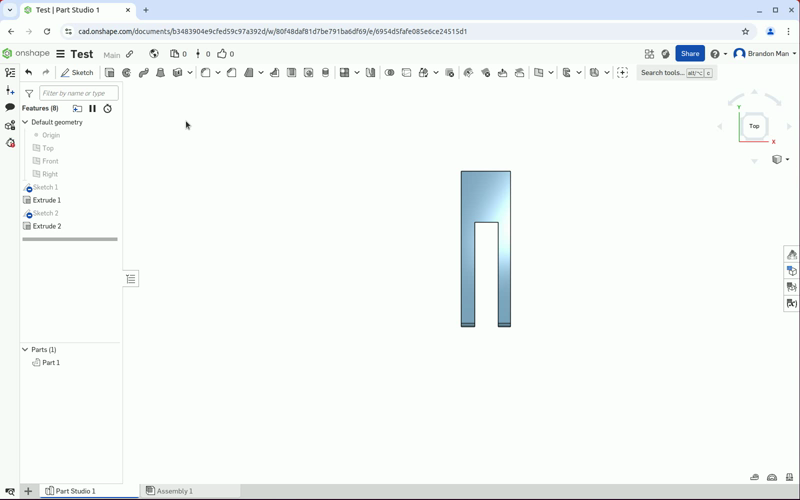
key(up, 3)
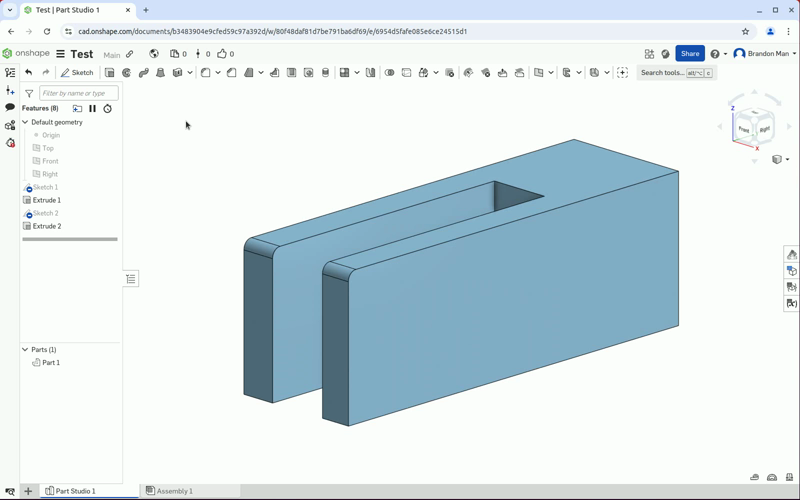
key(left, 3)
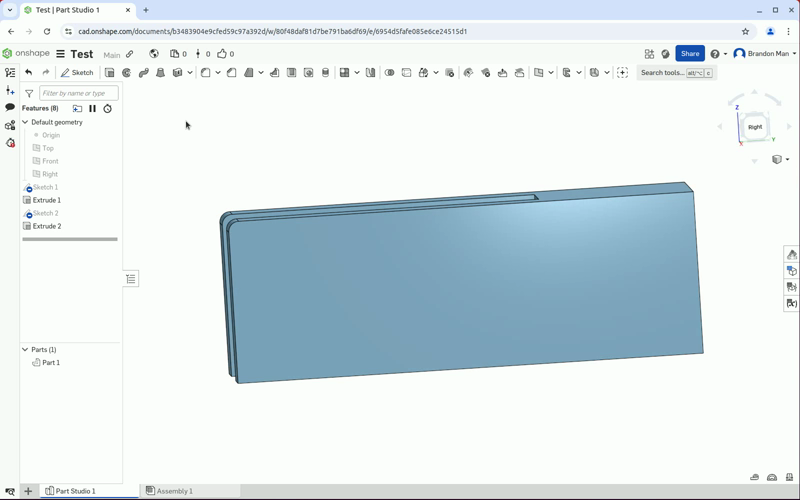
key(right, 3)
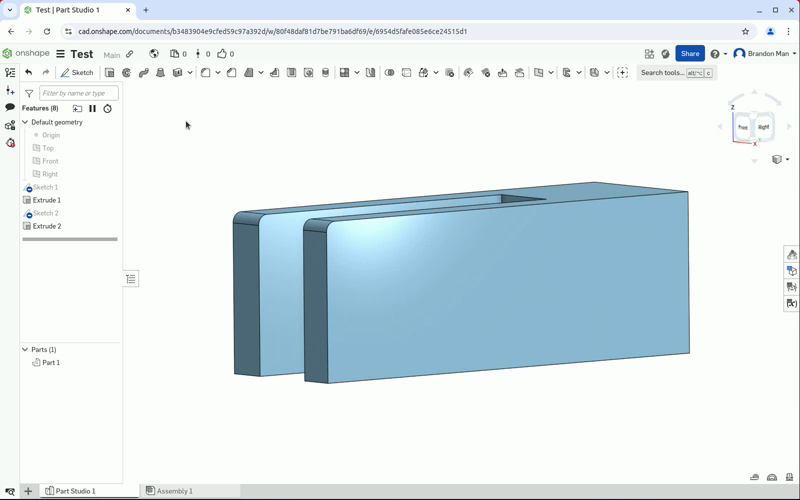
key(down, 3)
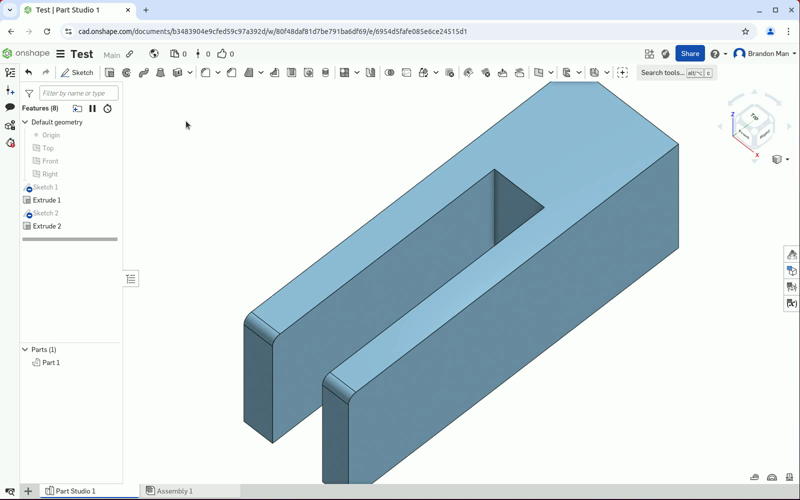
mouse_move(73, 189)
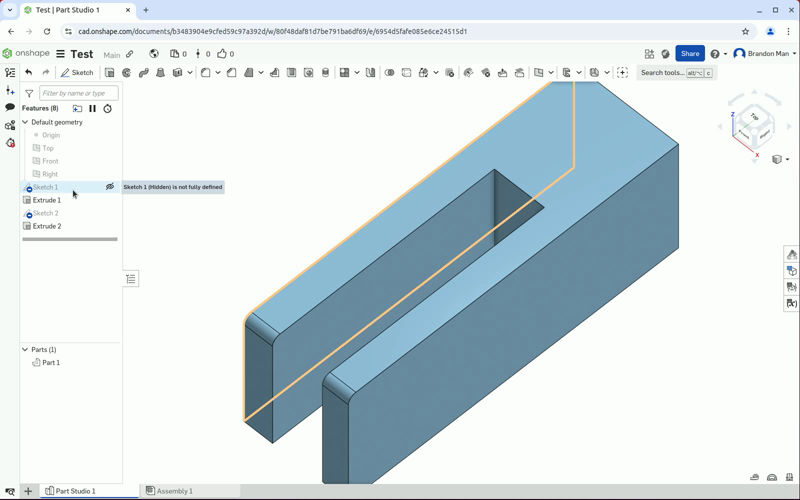
click(73, 189)